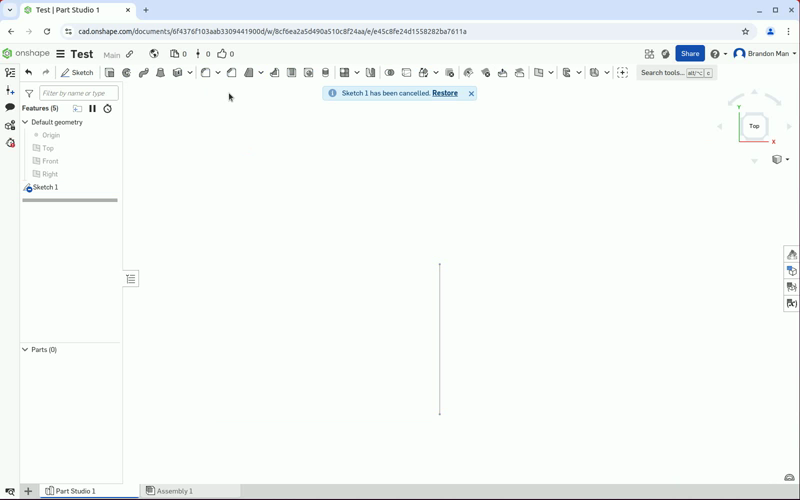
key(shift+h)
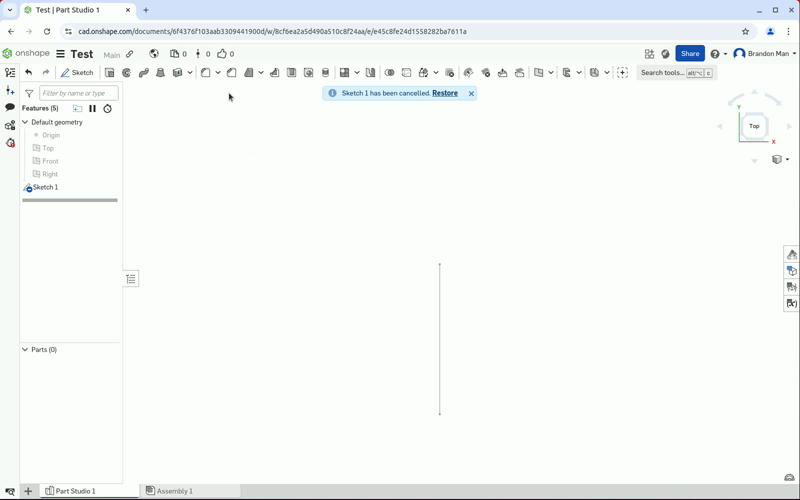
key(shift+s)
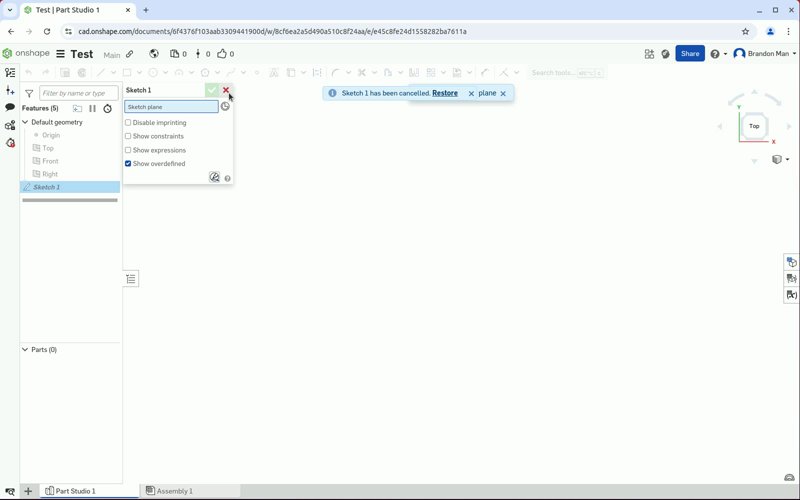
mouse_move(73, 150)
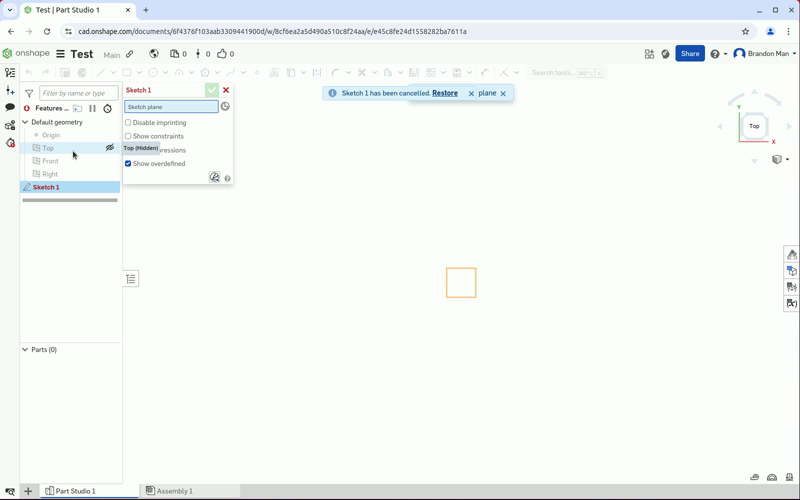
click(73, 150)
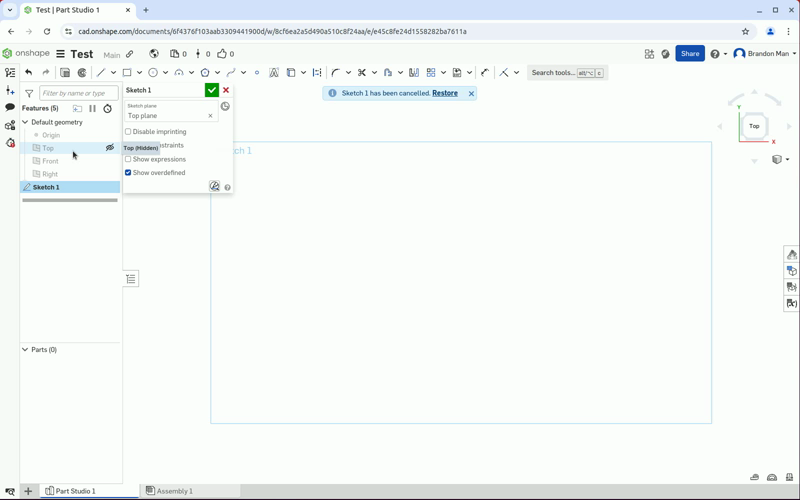
mouse_move(73, 352)
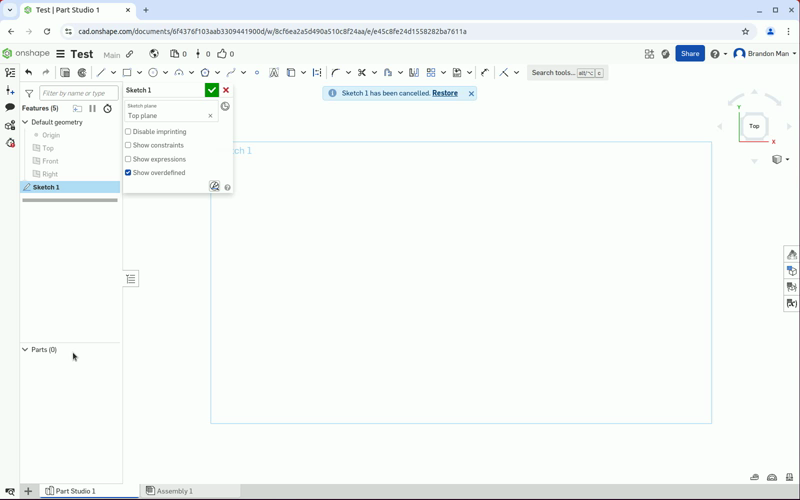
key(y)
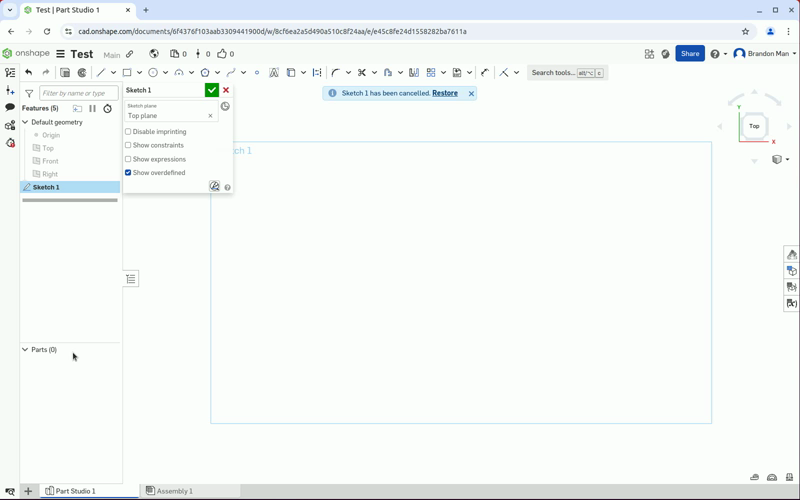
key(c)
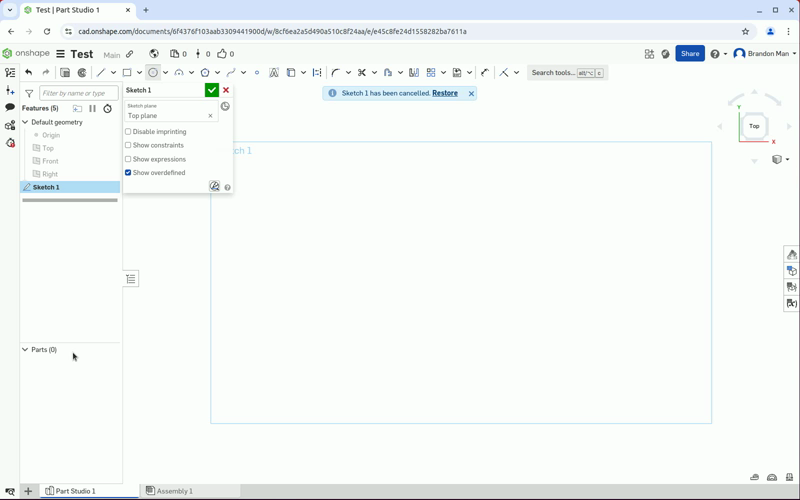
key_down(shift)
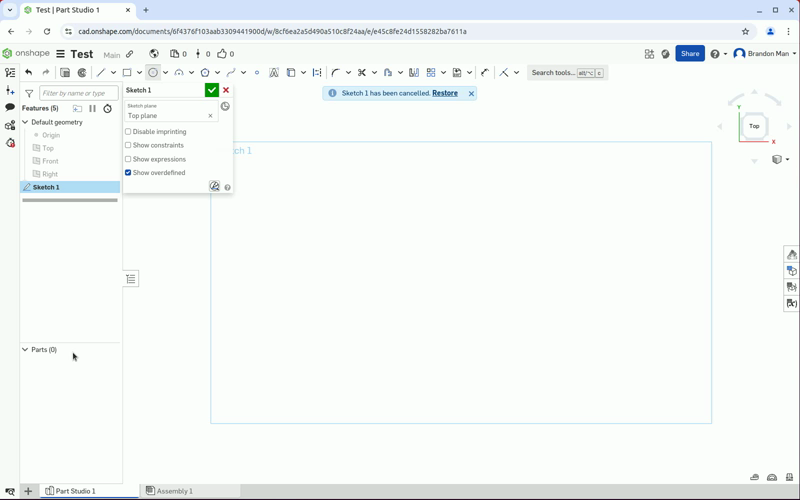
mouse_move(461, 282)
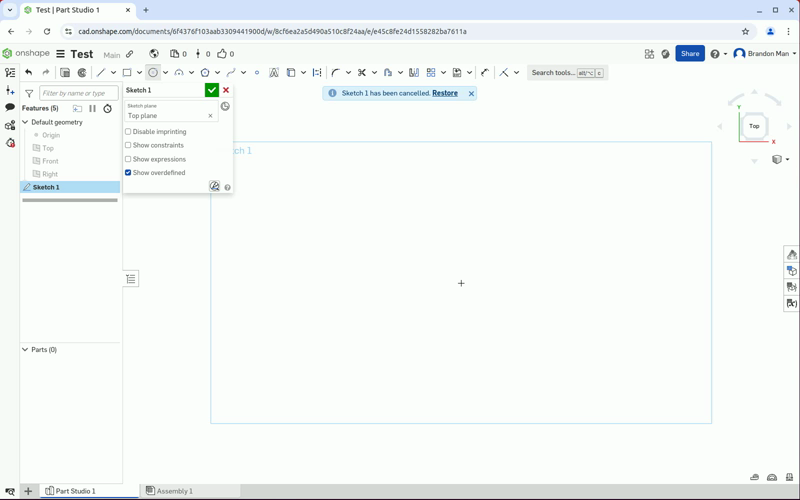
click(461, 282)
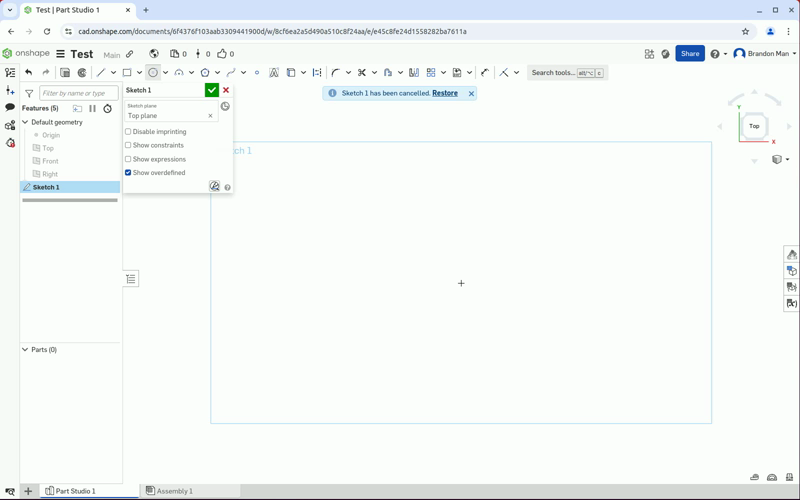
key_up(shift)
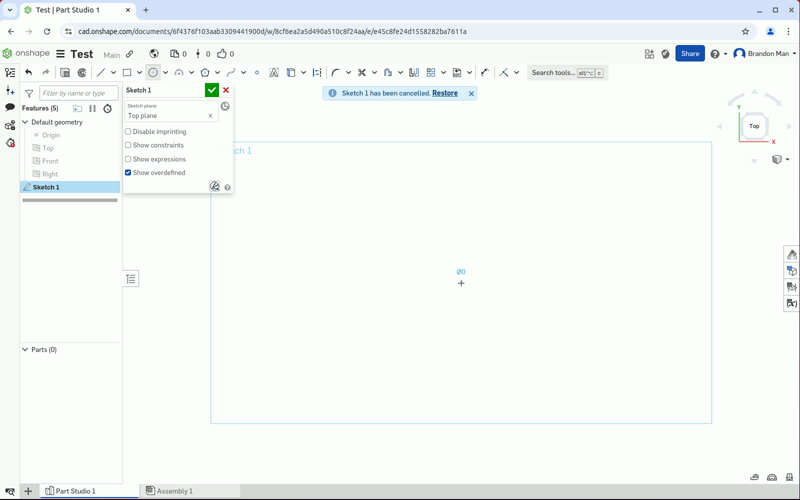
mouse_move(574, 282)
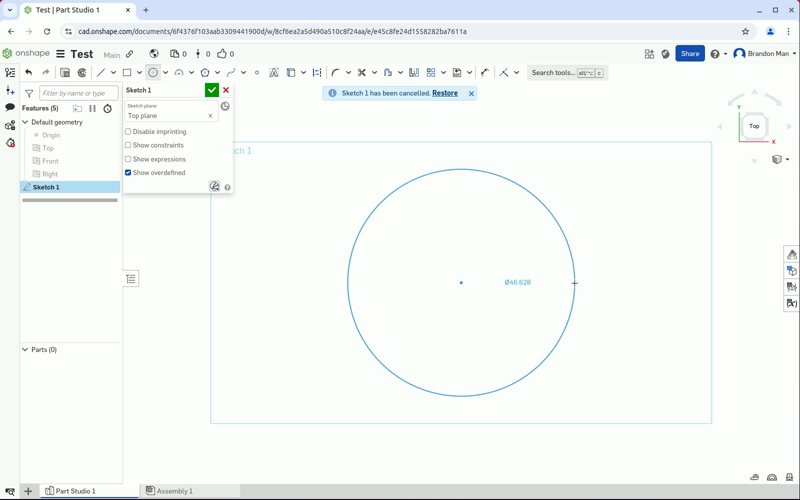
click(574, 282)
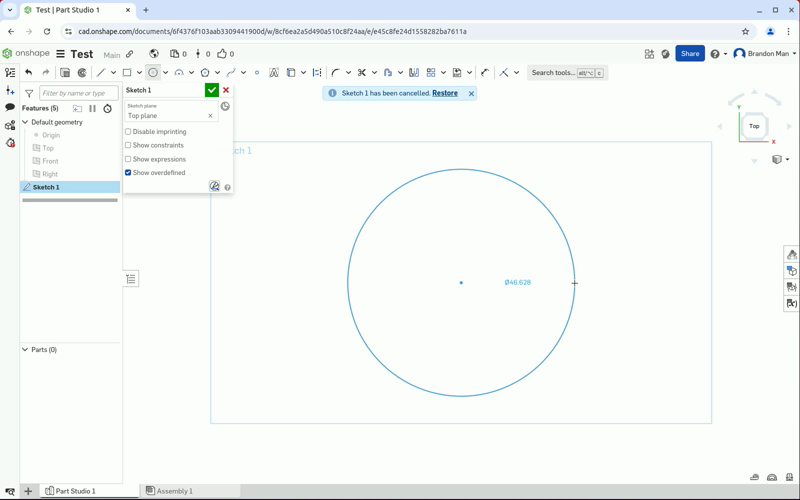
key(esc)
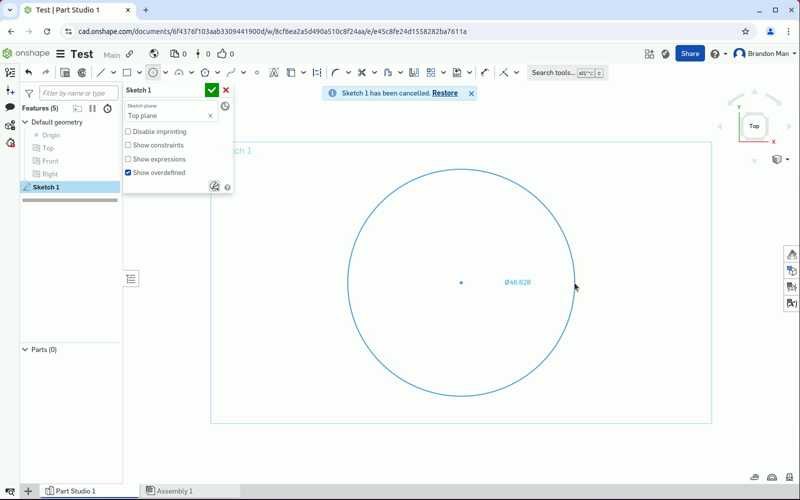
mouse_move(512, 271)
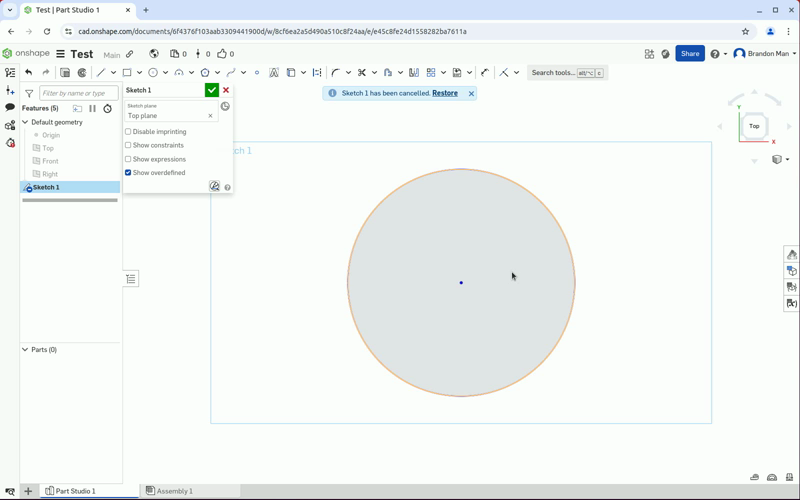
click(512, 271)
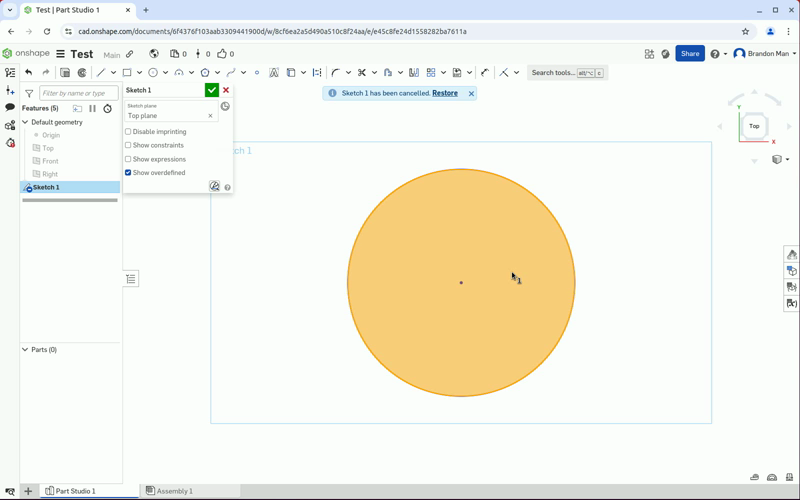
mouse_move(73, 352)
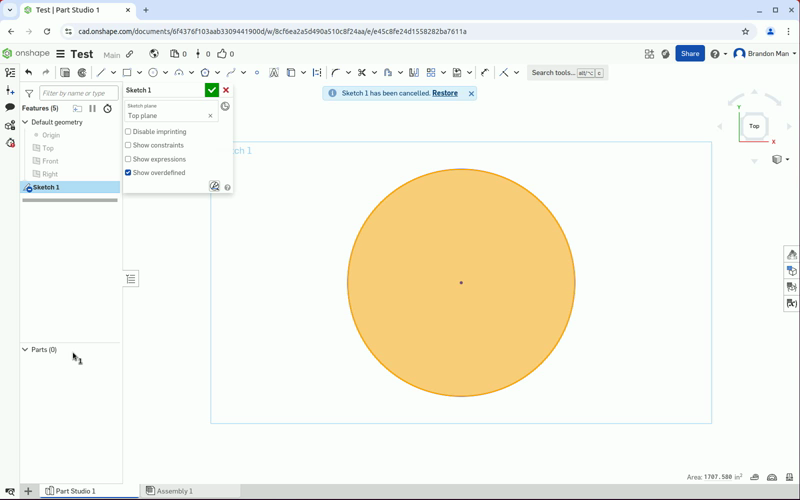
key(shift+y)
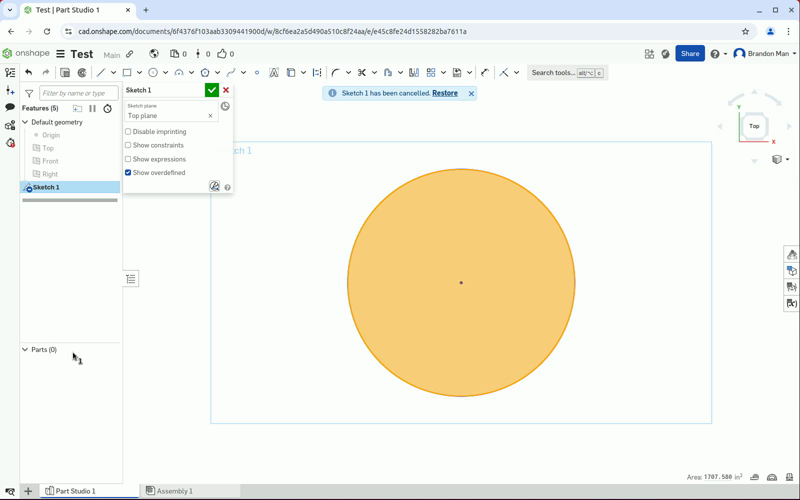
key(shift+e)
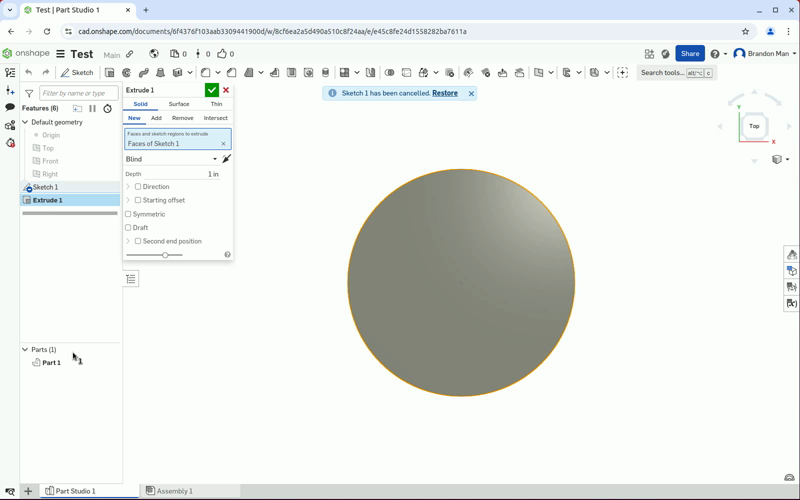
mouse_move(143, 106)
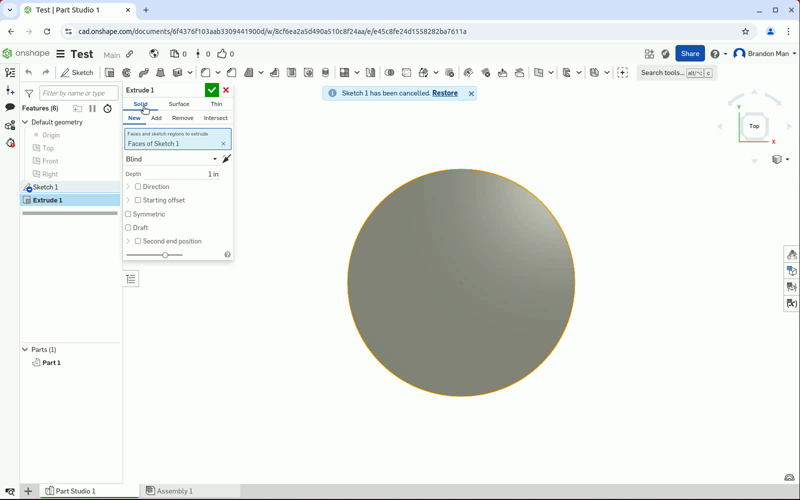
click(143, 106)
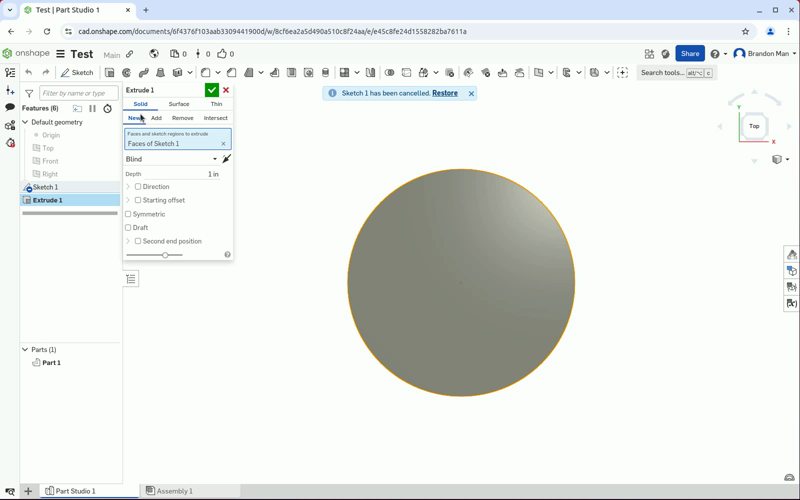
mouse_move(137, 120)
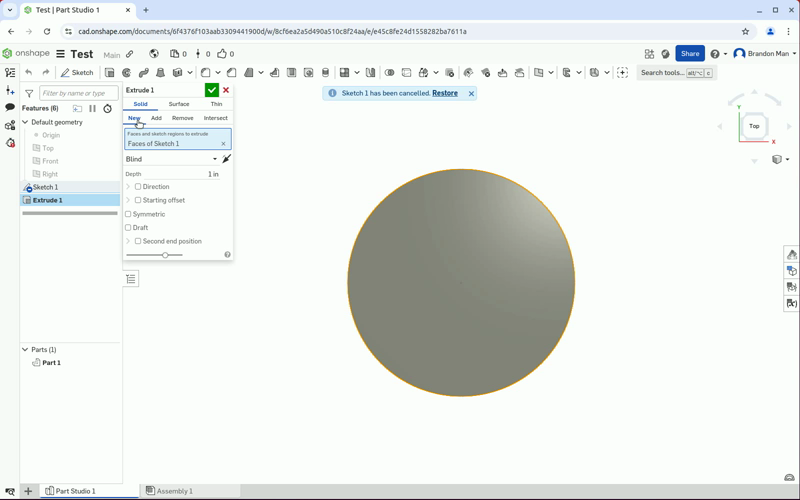
click(137, 120)
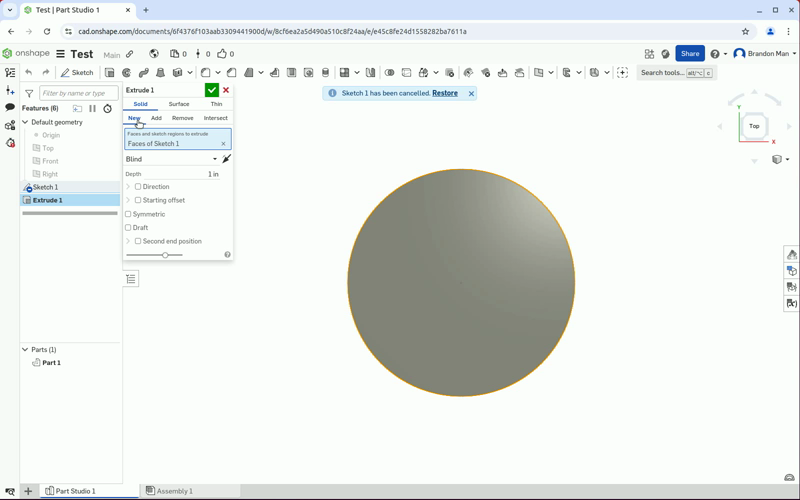
key(tab, 4)
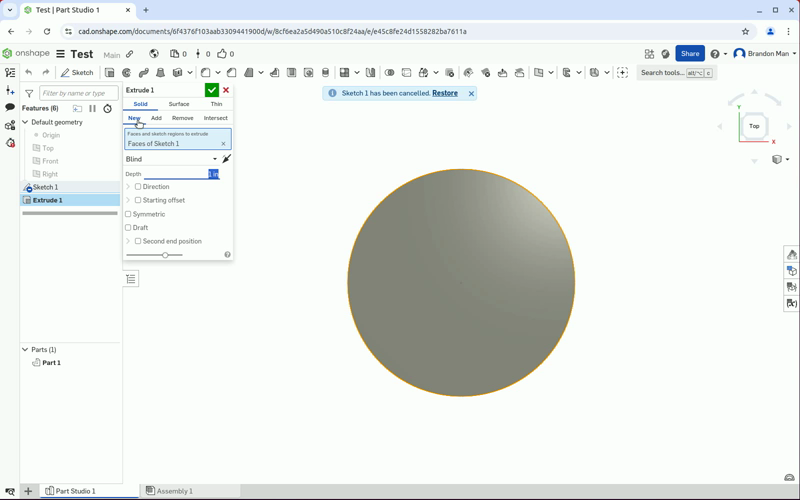
text(2.648)
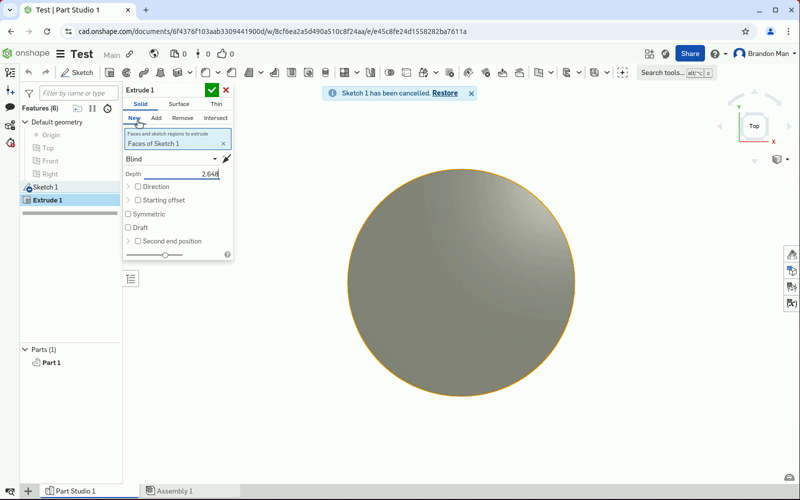
key(enter)
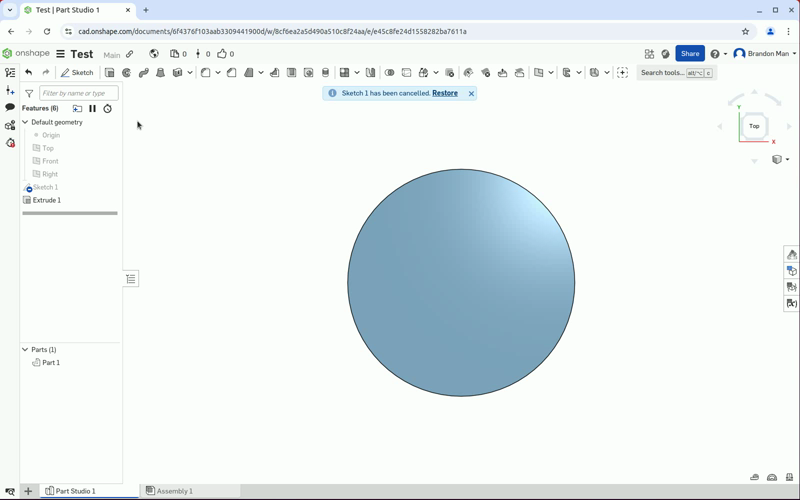
key(shift+h)
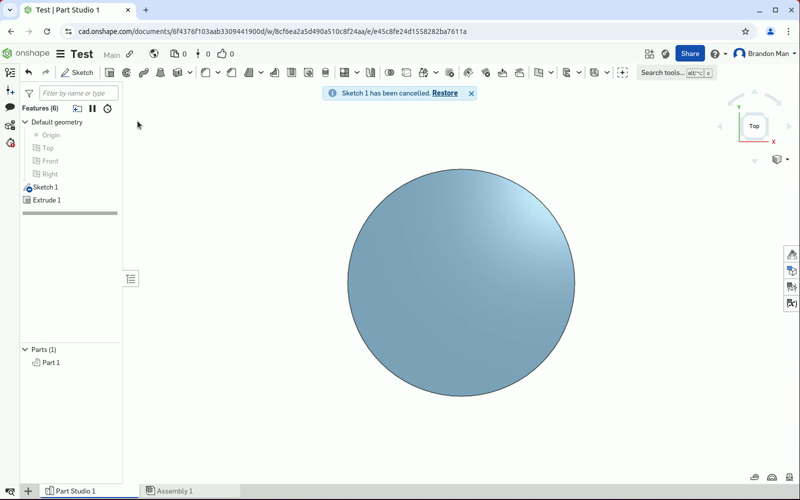
key(shift+h)
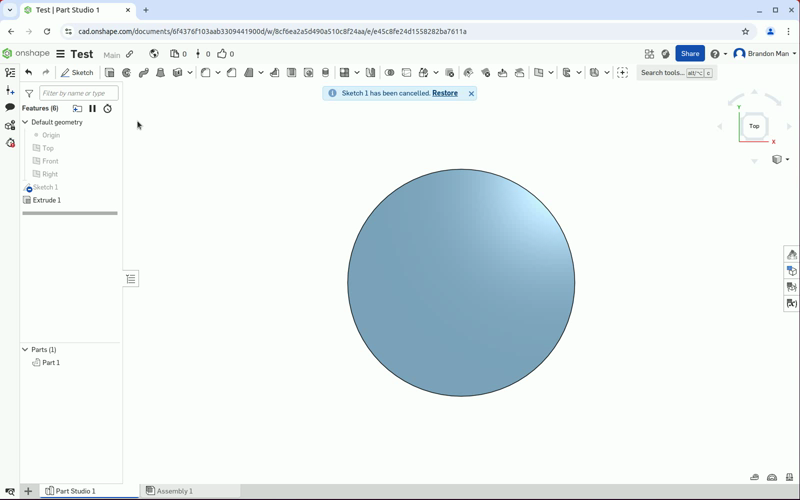
mouse_move(73, 189)
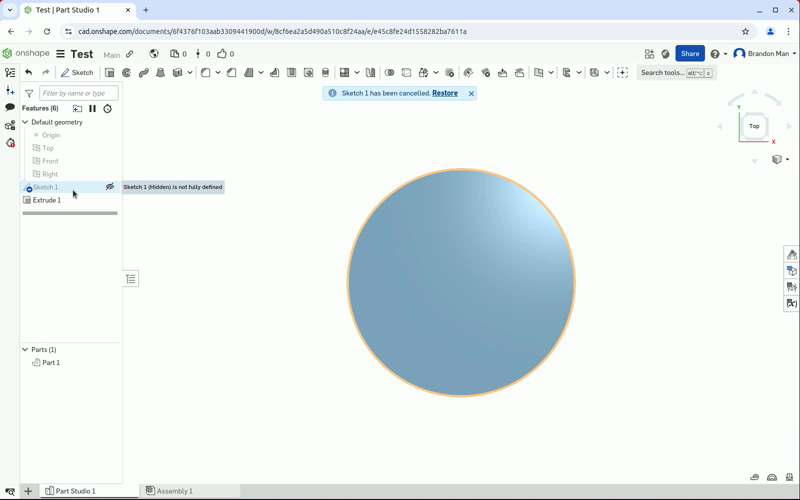
click(73, 189)
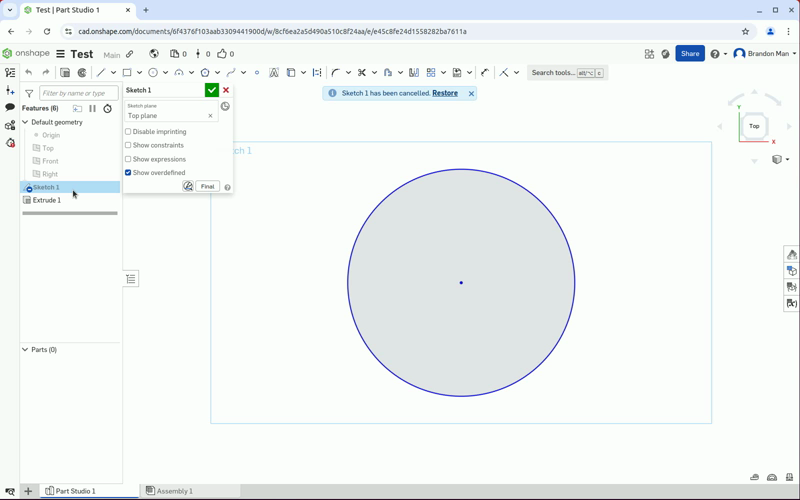
mouse_move(229, 92)
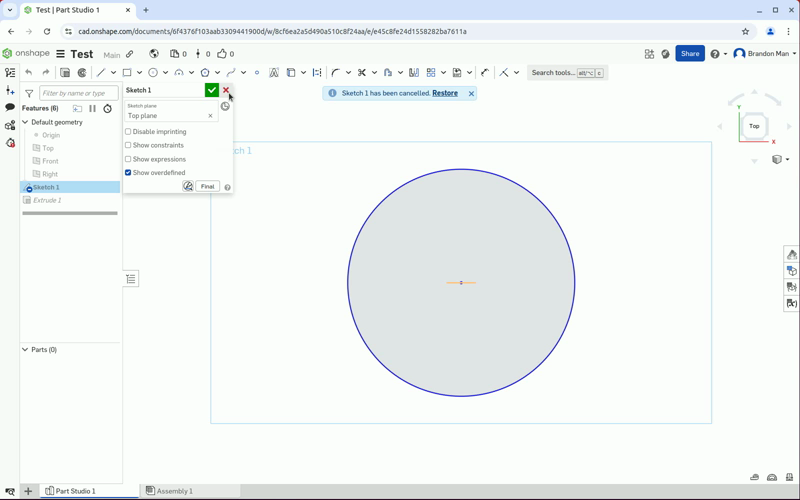
click(229, 92)
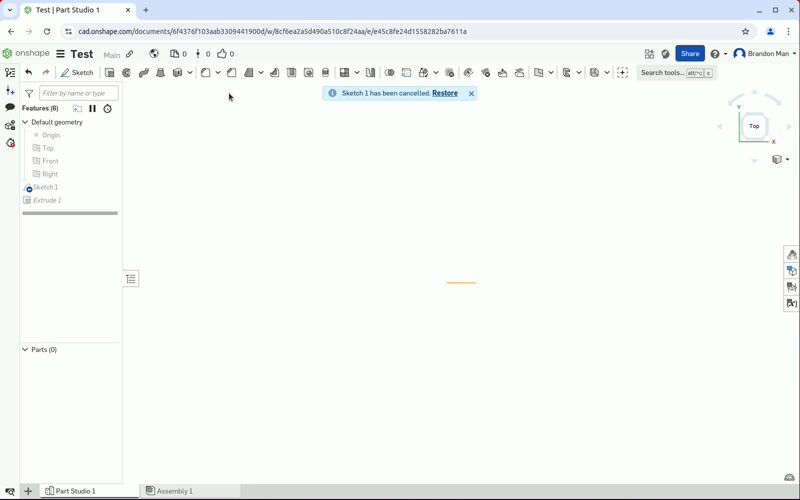
mouse_move(541, 75)
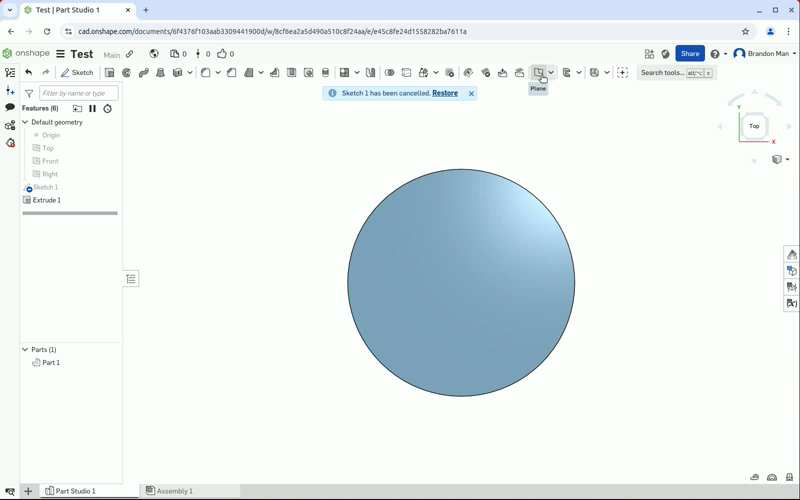
click(541, 75)
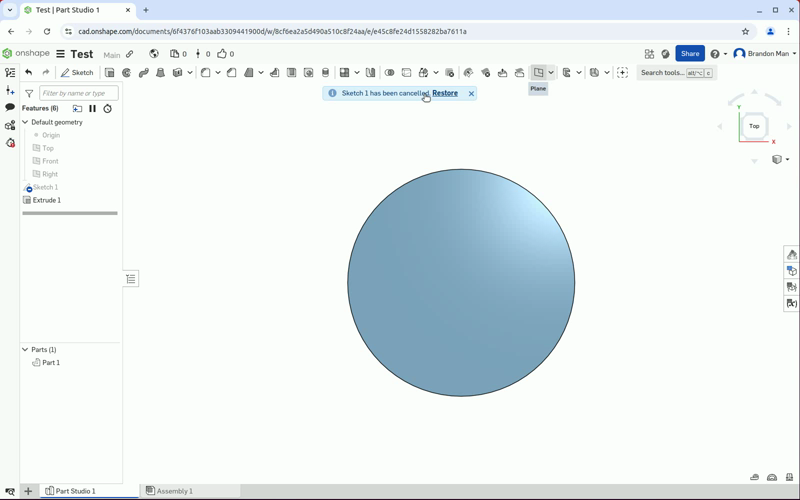
mouse_move(73, 150)
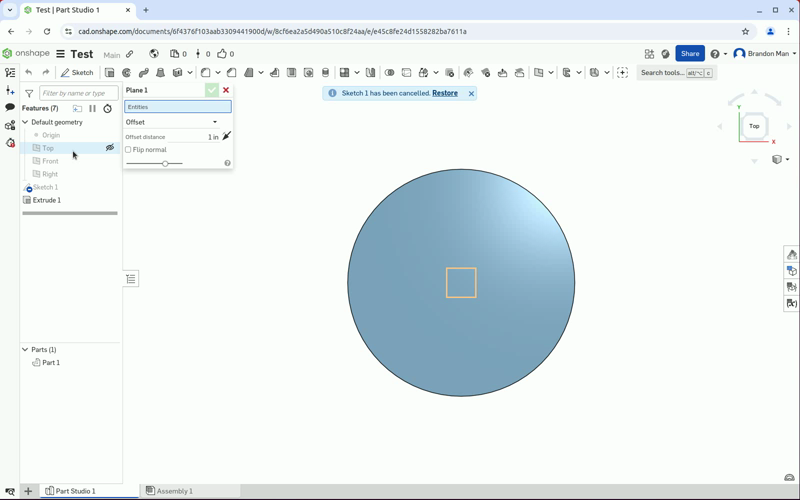
click(73, 150)
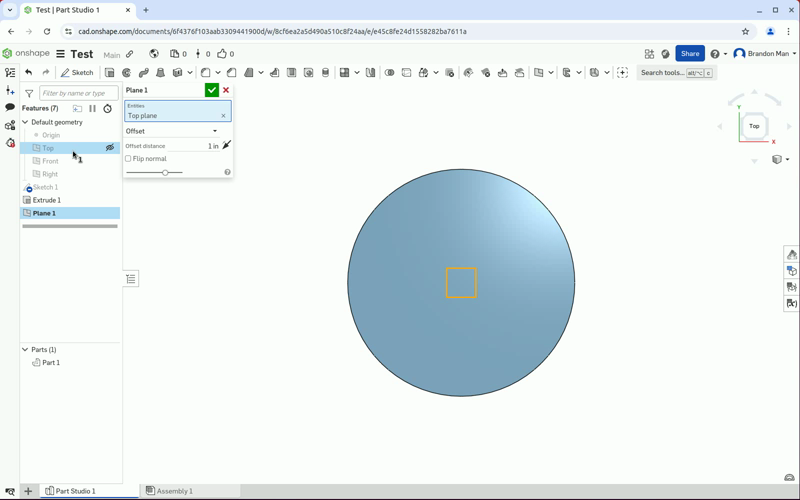
key(tab, 2)
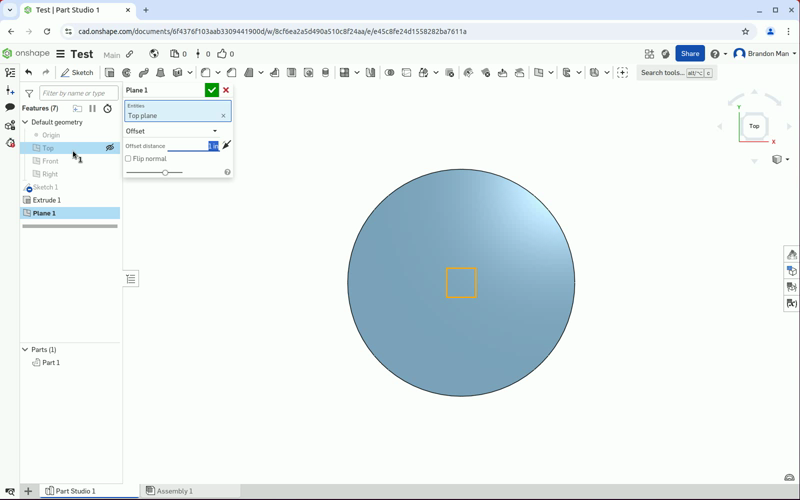
text(2.65)
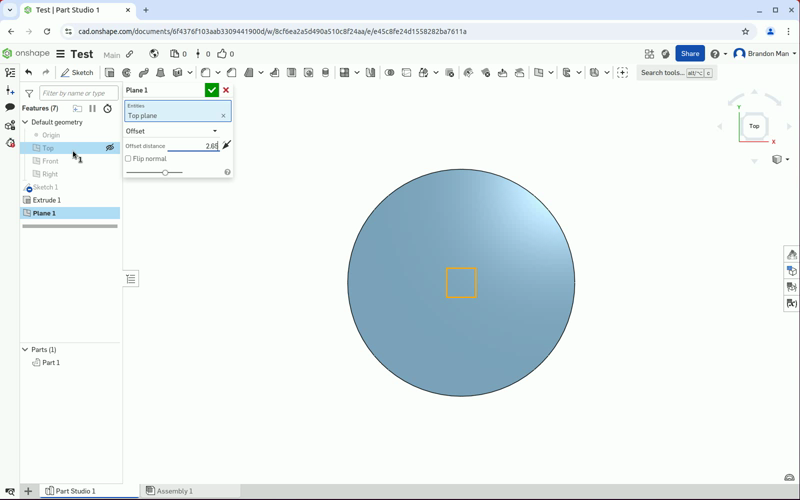
key(enter, 2)
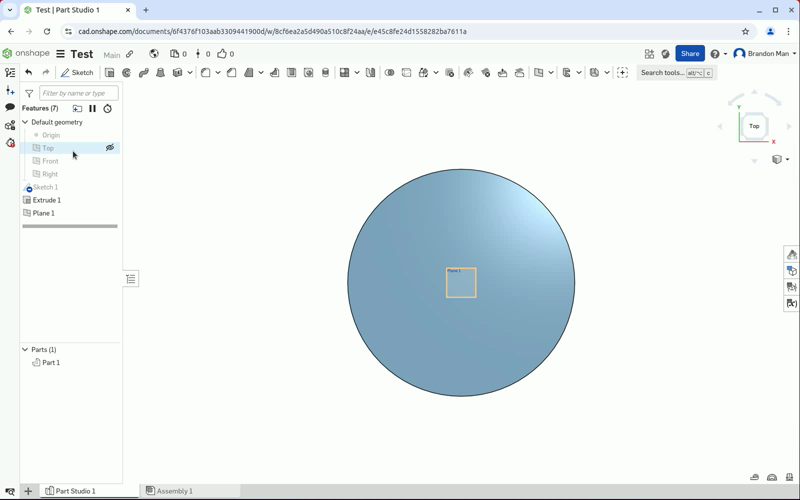
key(shift+s)
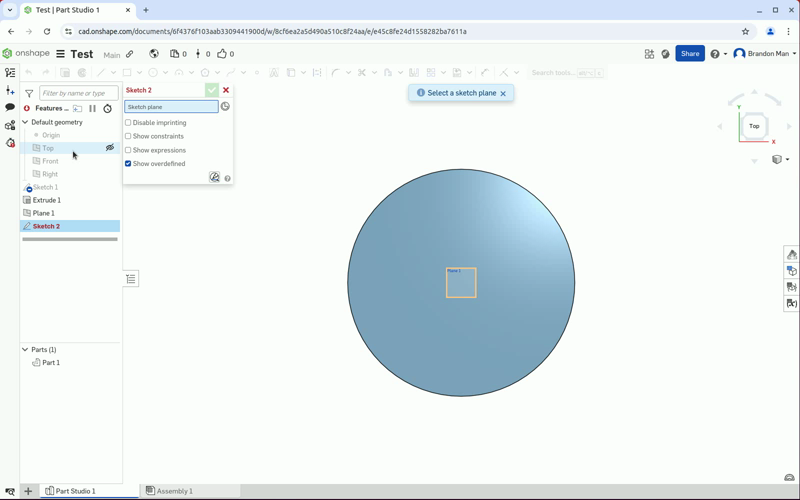
mouse_move(73, 215)
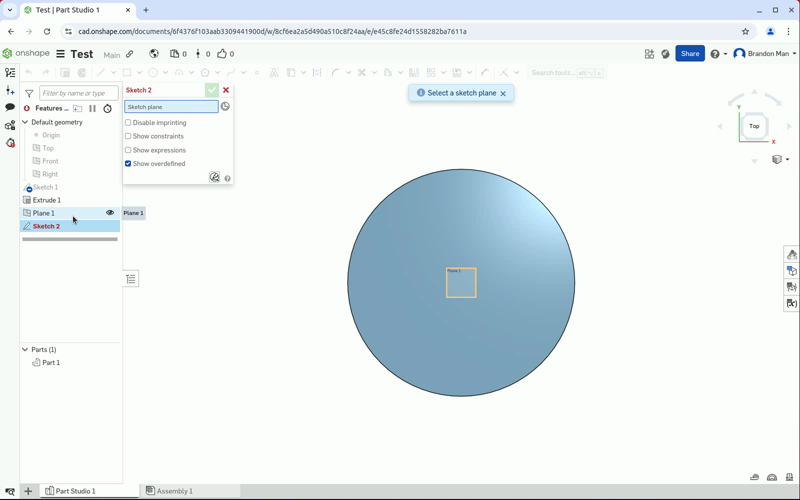
click(73, 215)
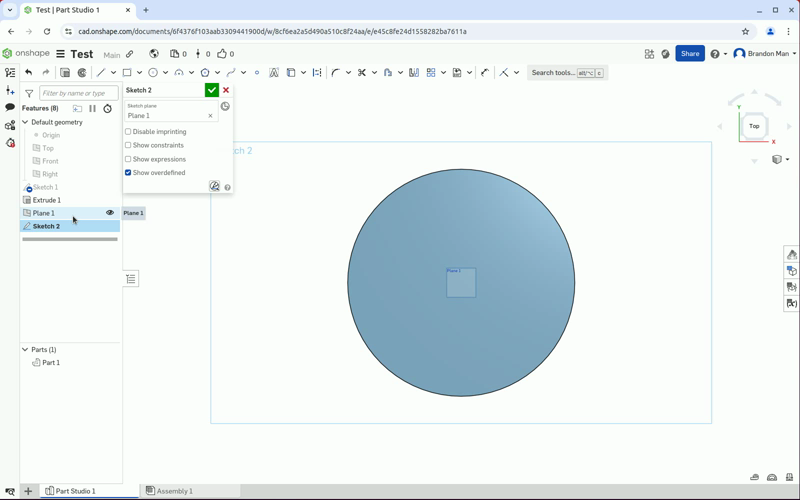
mouse_move(73, 352)
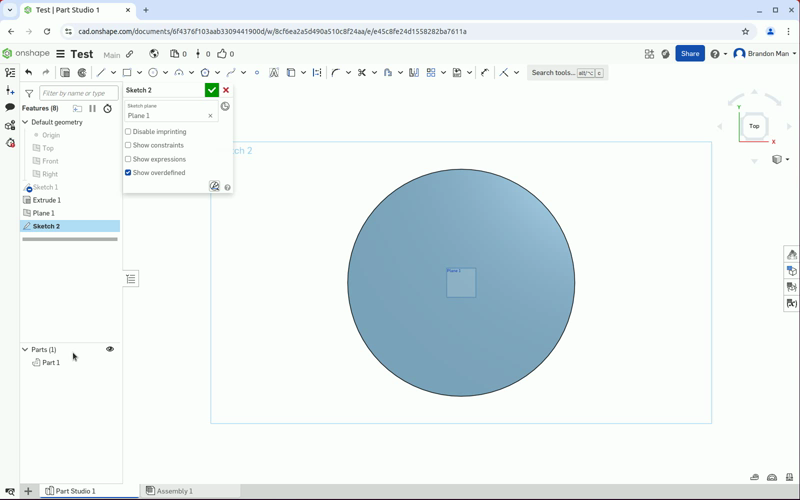
key(y)
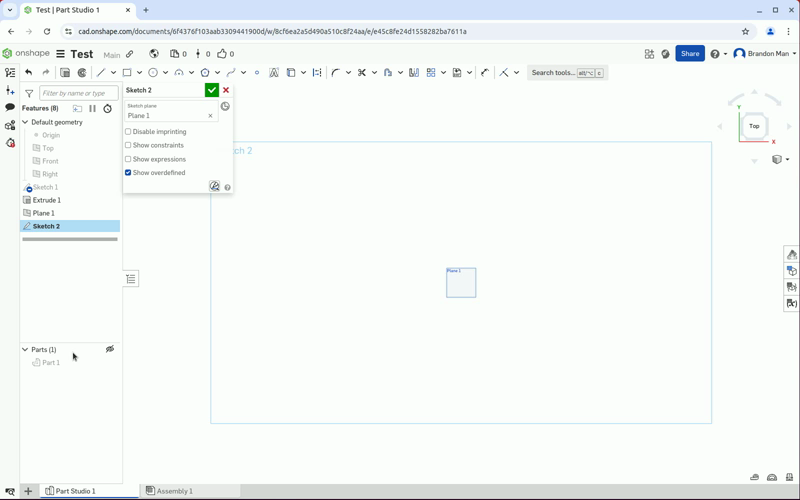
key(c)
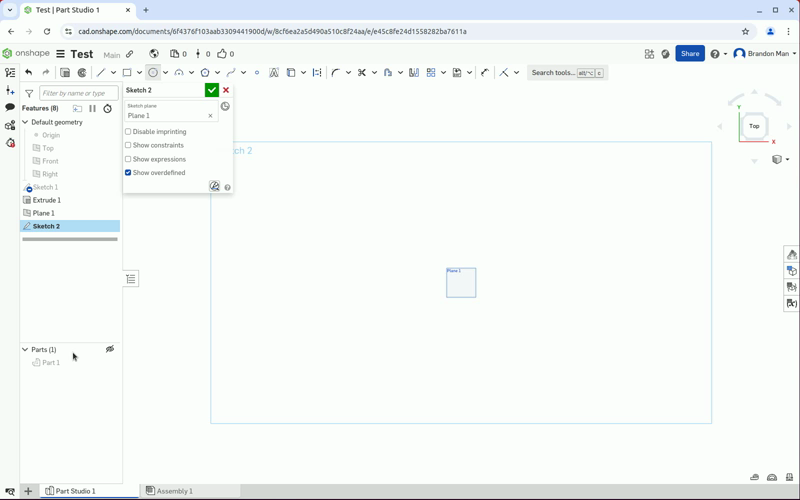
key_down(shift)
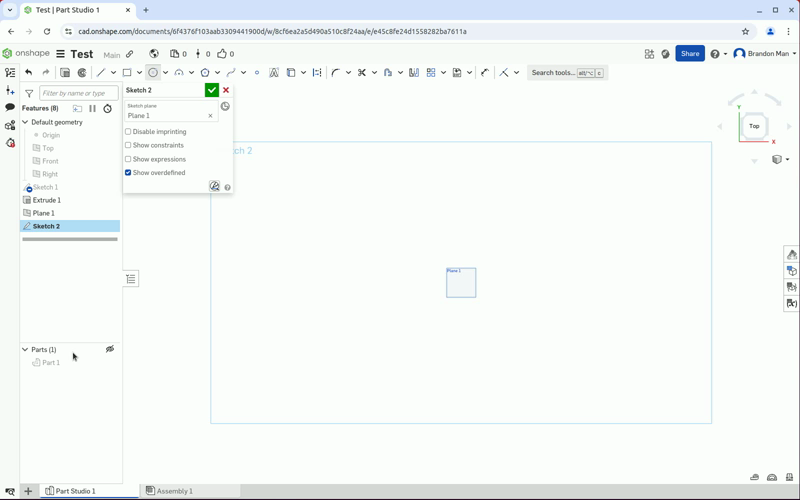
mouse_move(461, 282)
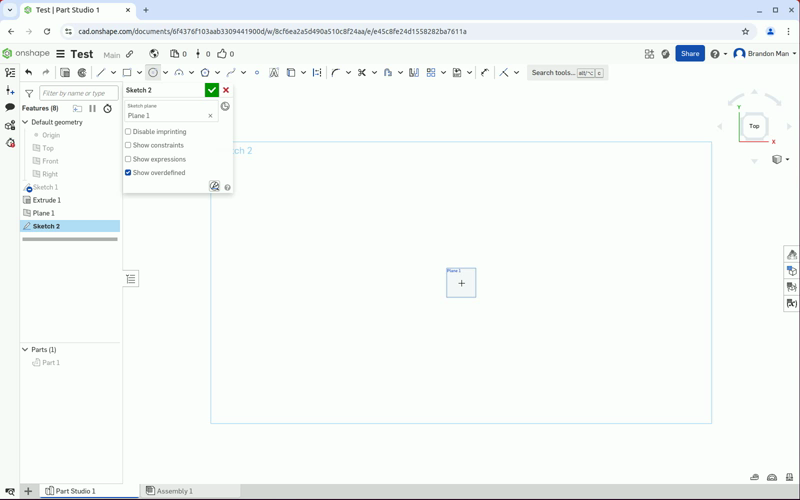
click(461, 282)
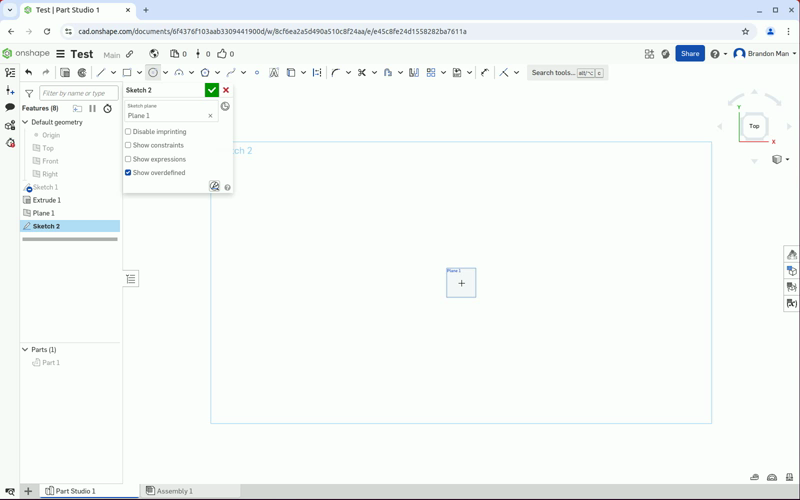
key_up(shift)
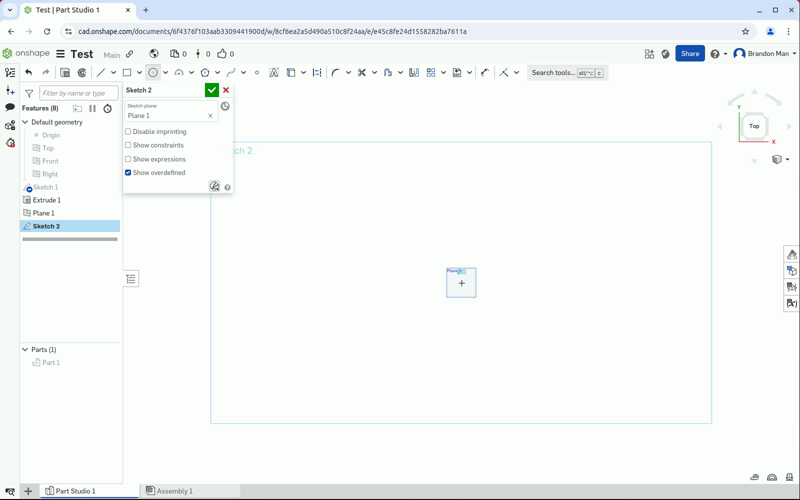
mouse_move(474, 282)
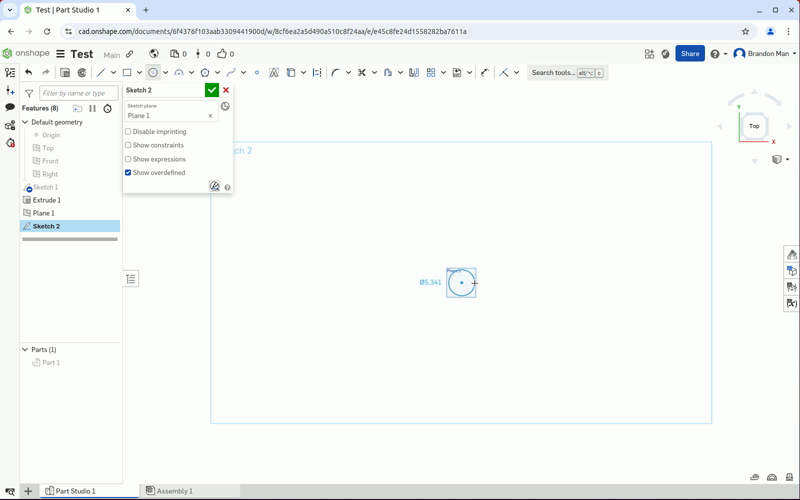
click(474, 282)
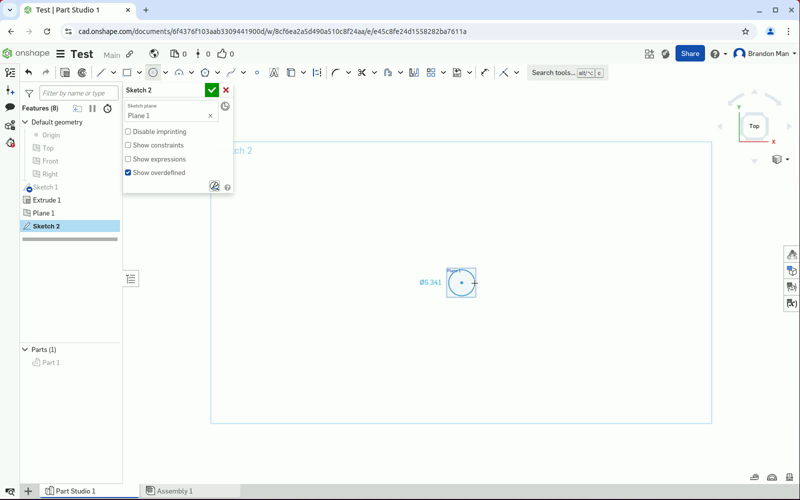
key(esc)
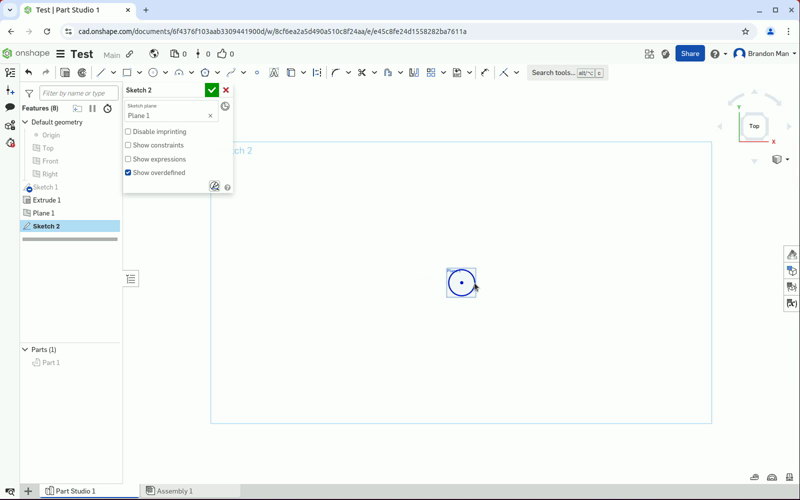
mouse_move(462, 292)
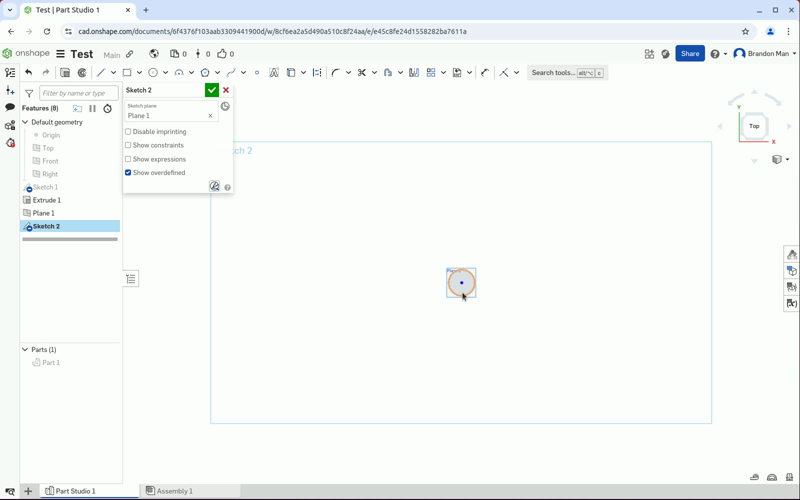
scroll(6)
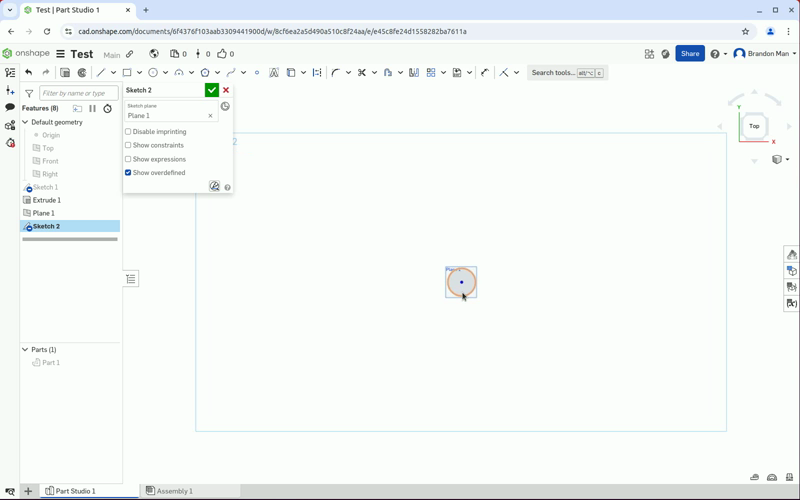
scroll(6)
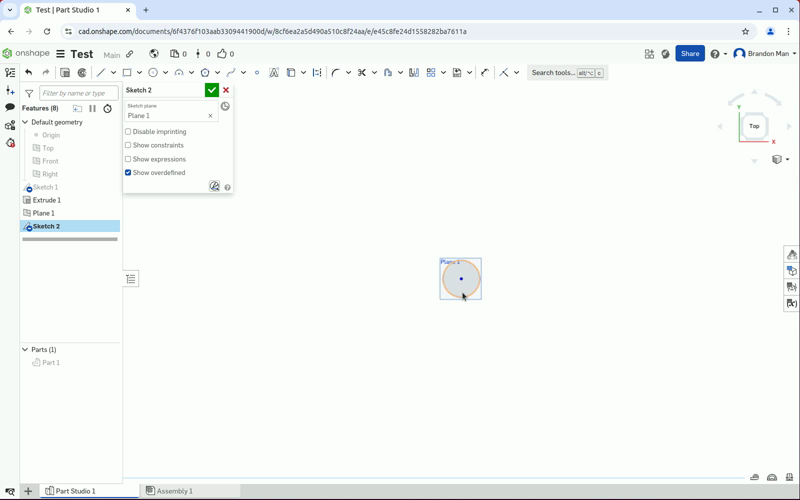
scroll(6)
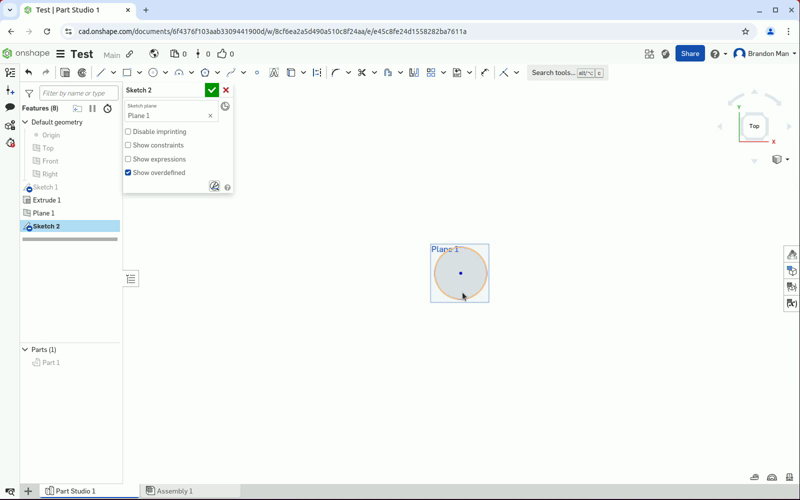
scroll(6)
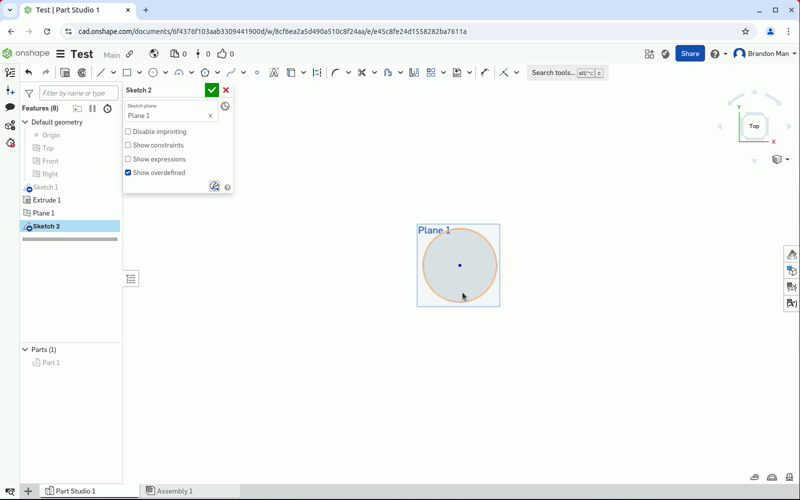
scroll(6)
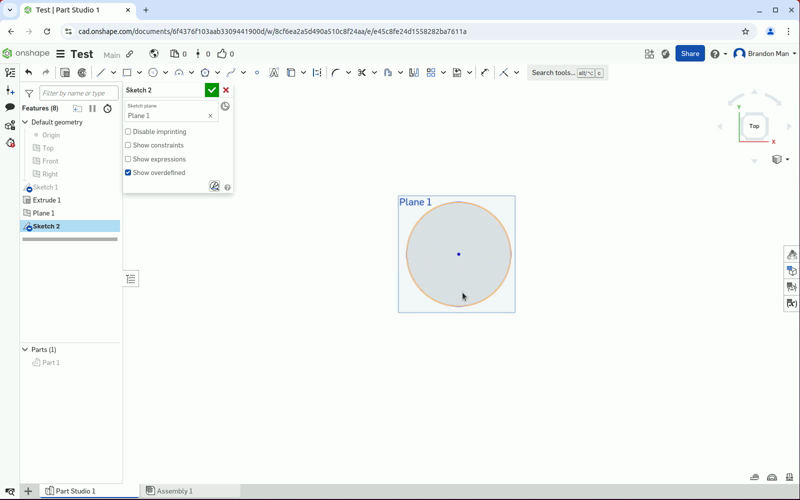
scroll(6)
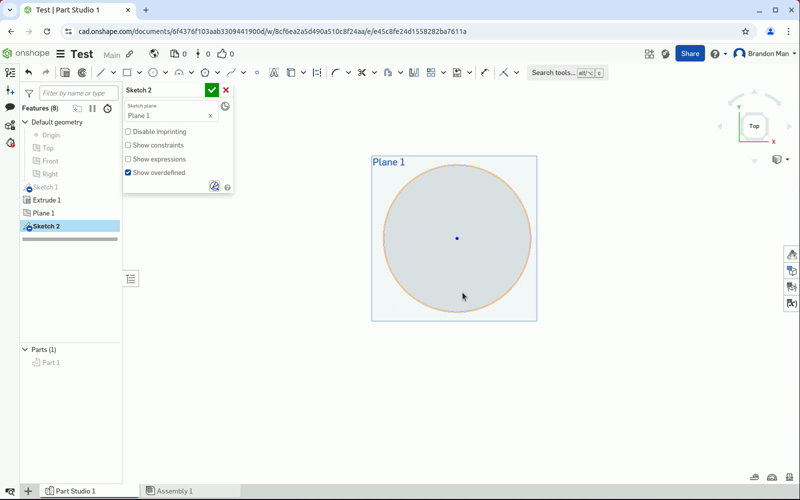
scroll(6)
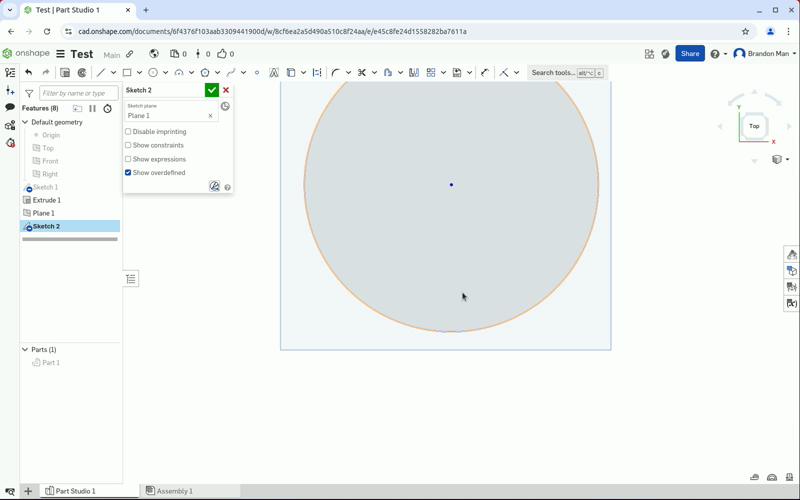
click(462, 292)
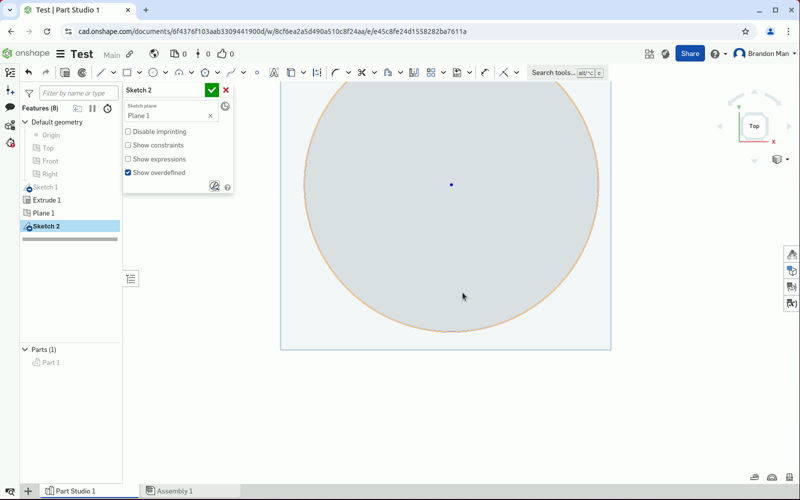
scroll(-6)
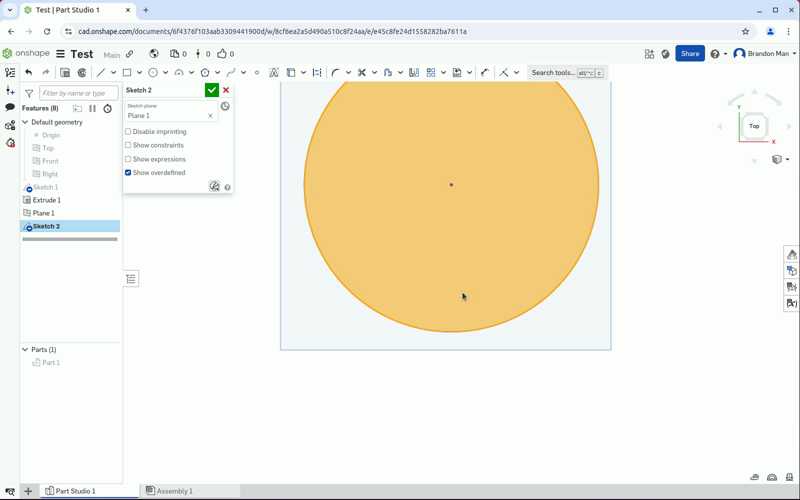
scroll(-6)
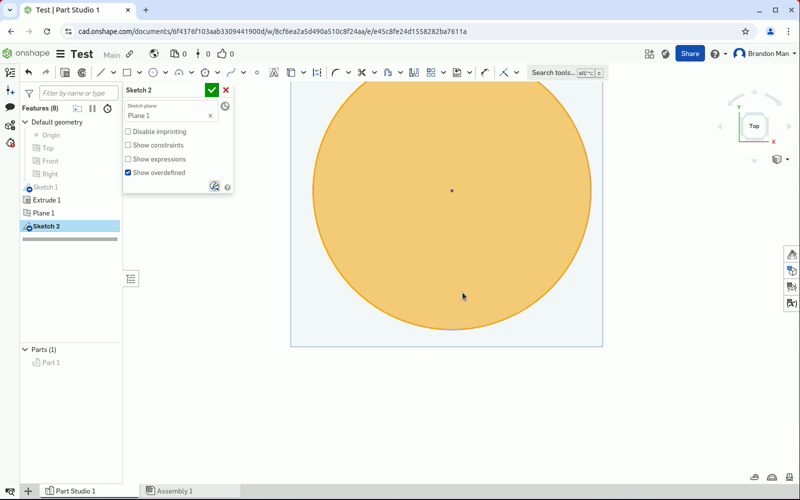
scroll(-6)
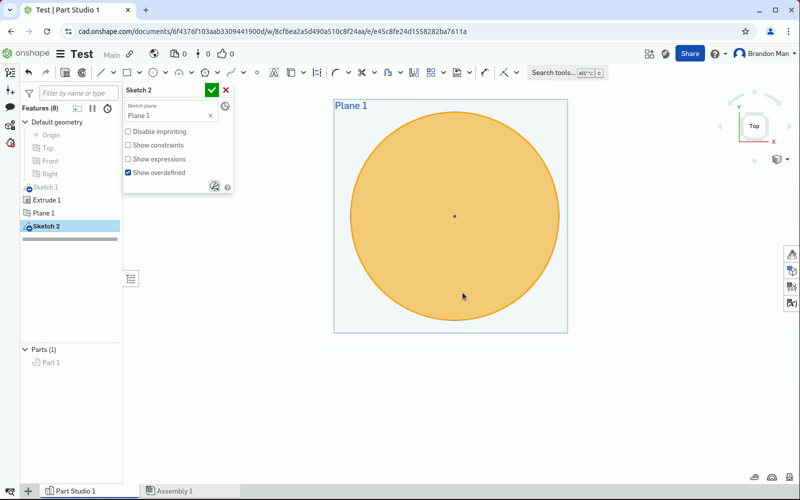
scroll(-6)
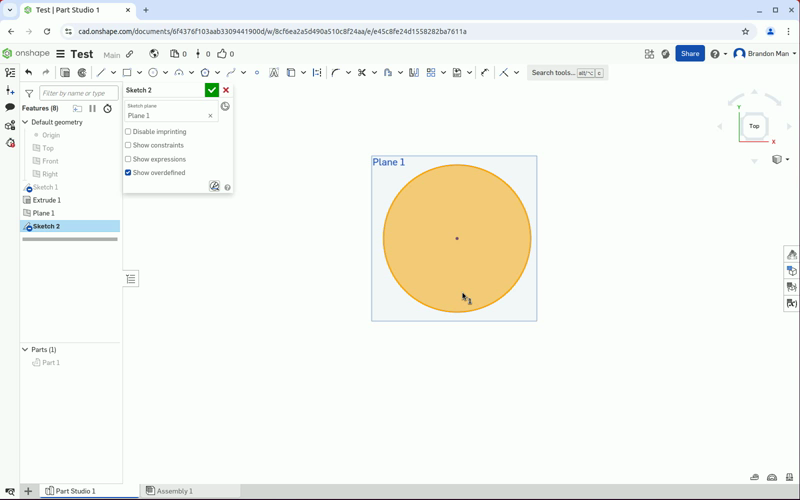
scroll(-6)
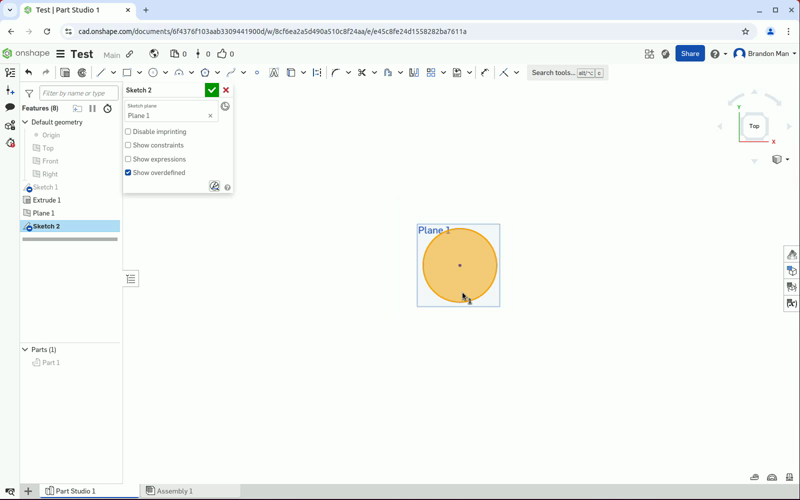
scroll(-6)
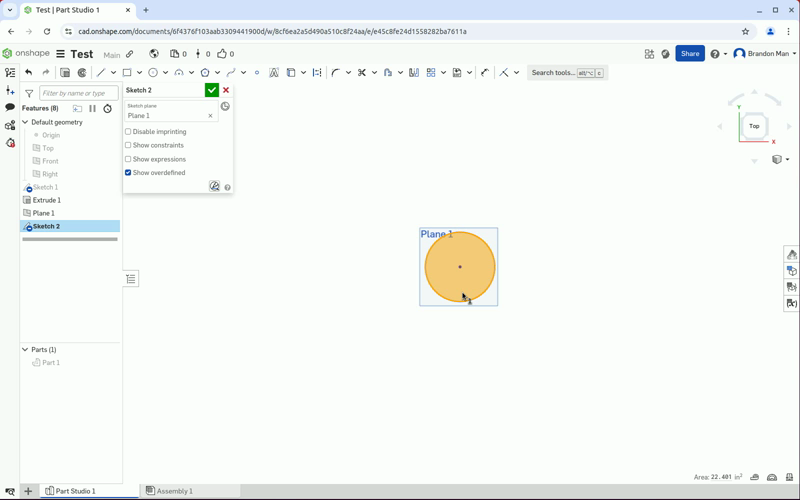
scroll(-6)
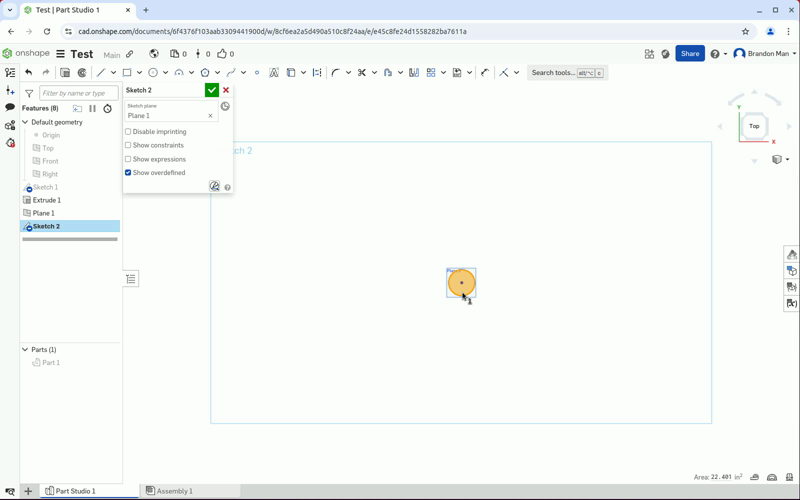
mouse_move(73, 352)
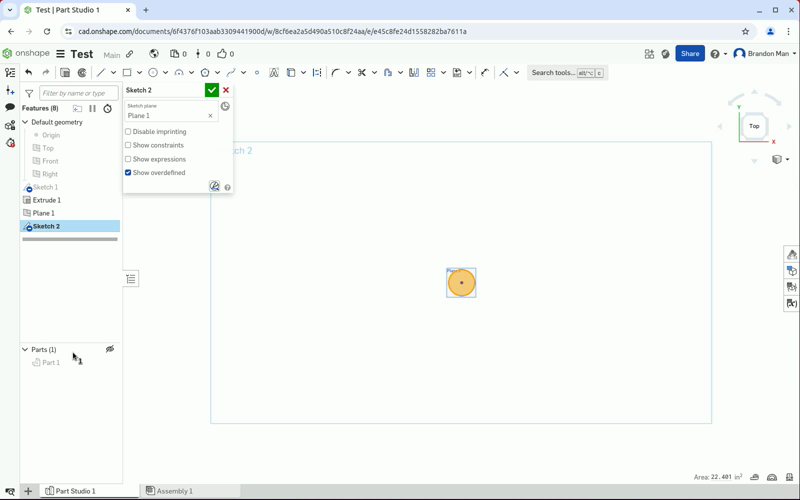
key(shift+y)
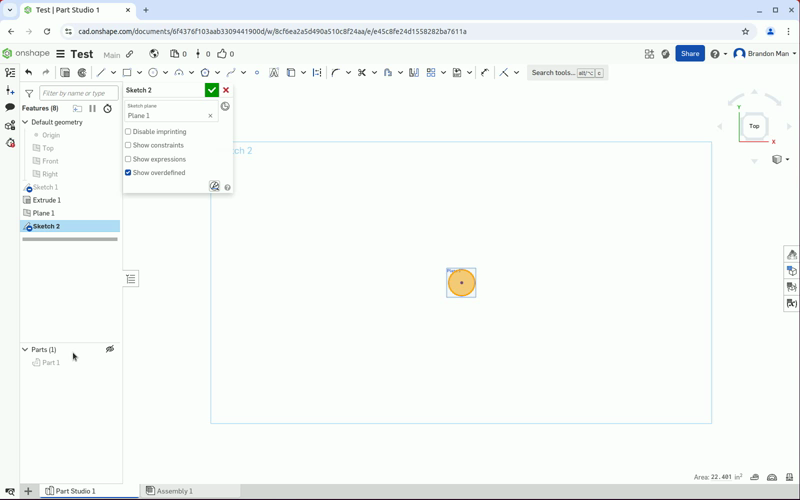
key(shift+e)
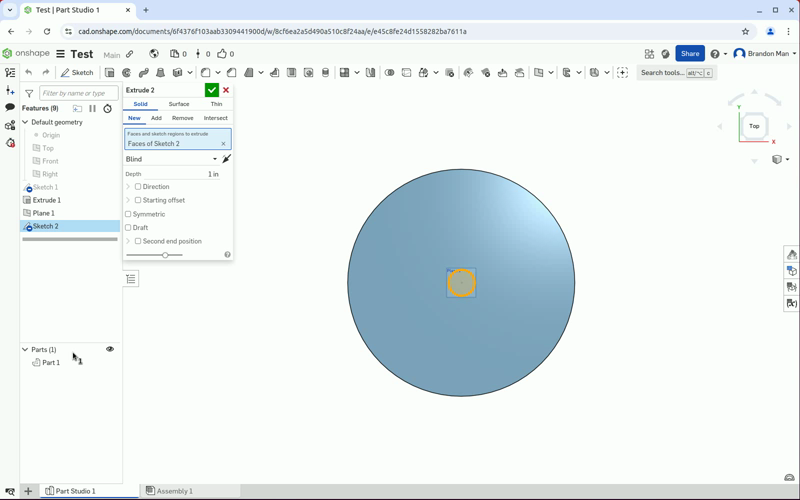
mouse_move(143, 106)
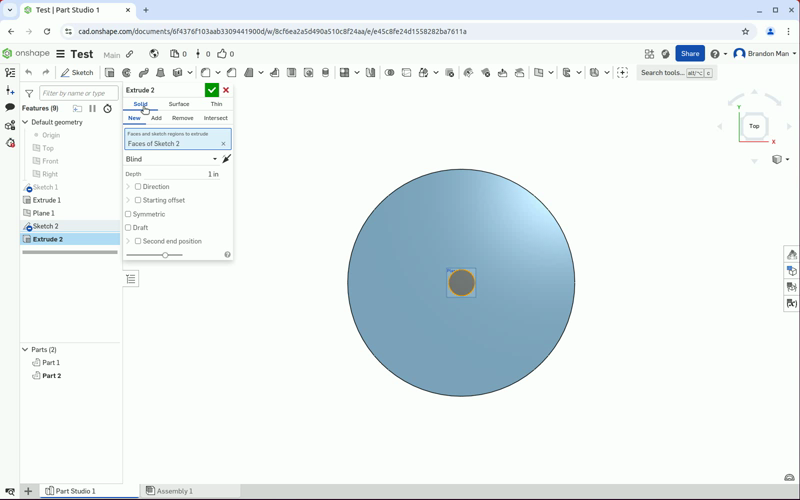
click(143, 106)
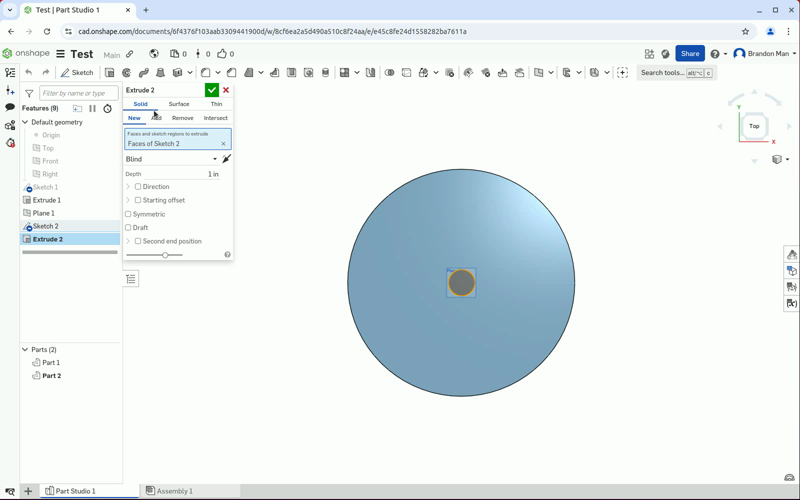
mouse_move(186, 120)
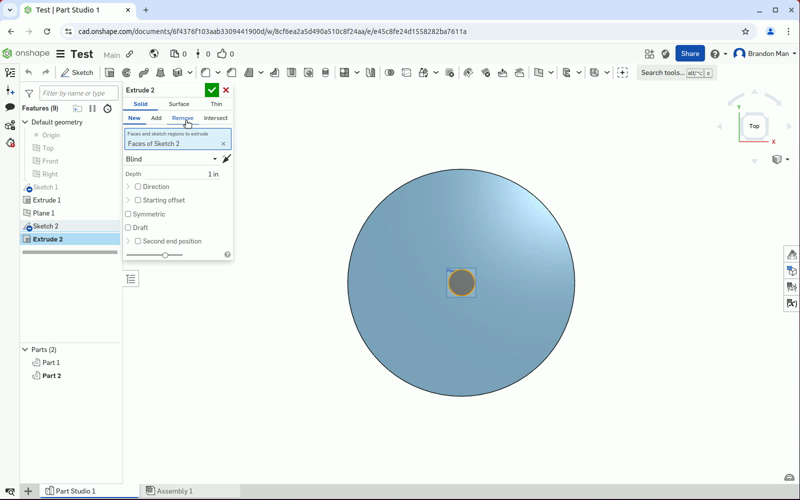
click(186, 120)
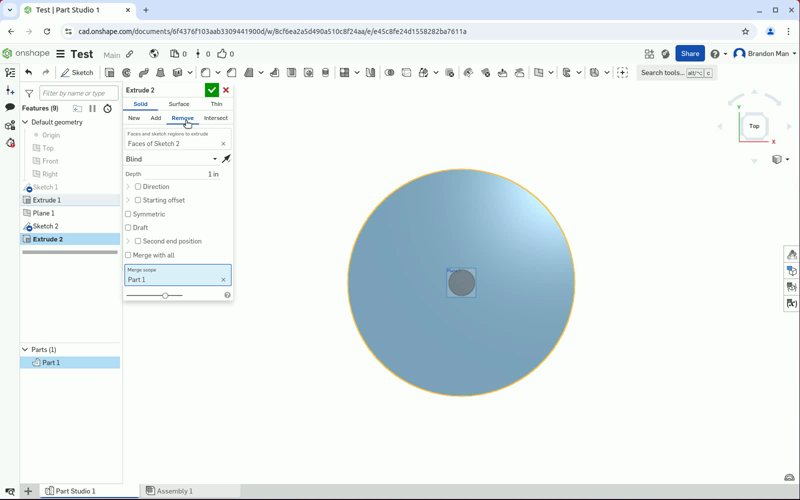
key(tab, 4)
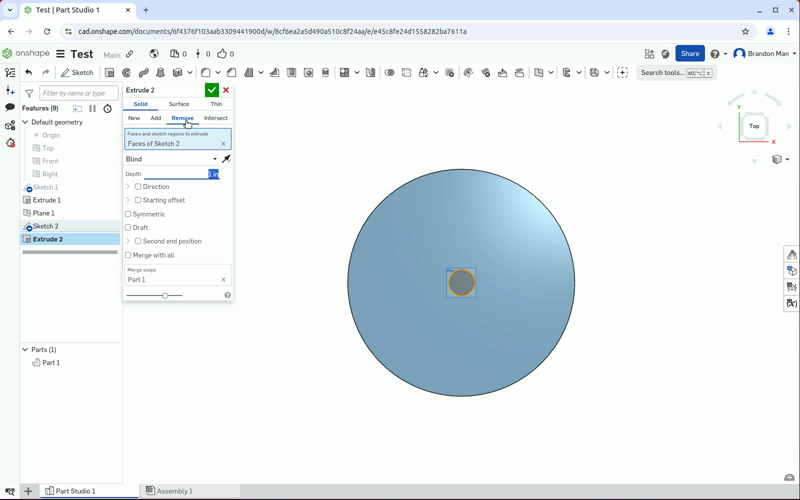
text(22.627)
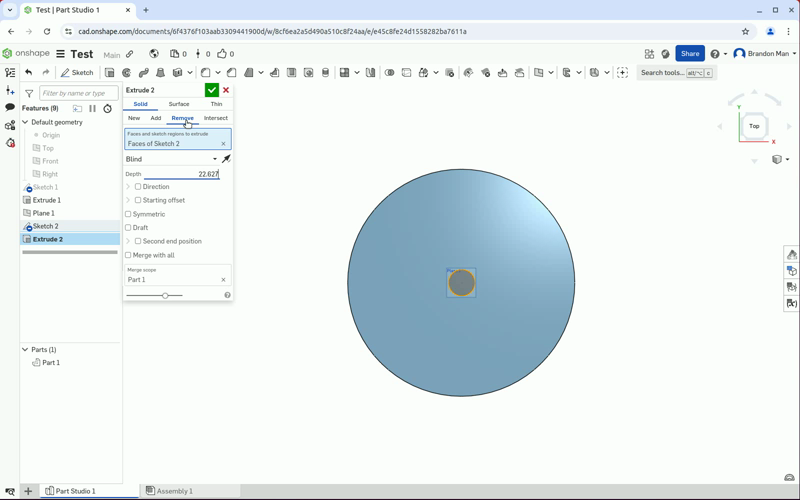
key(tab, 6)
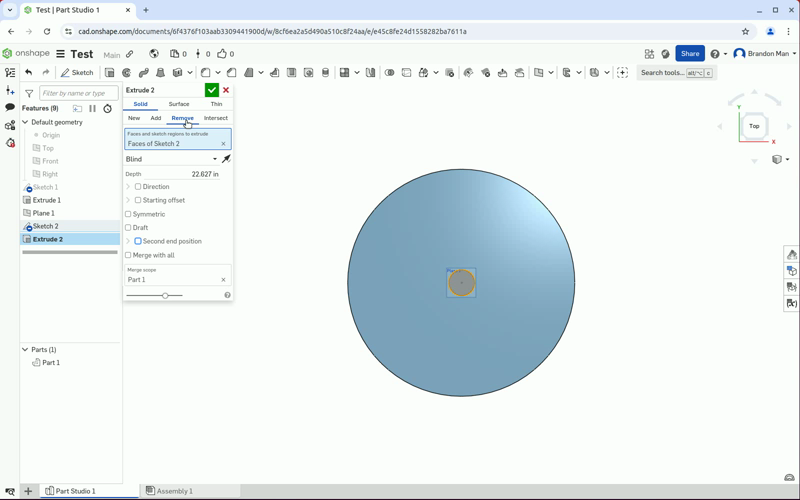
key(space)
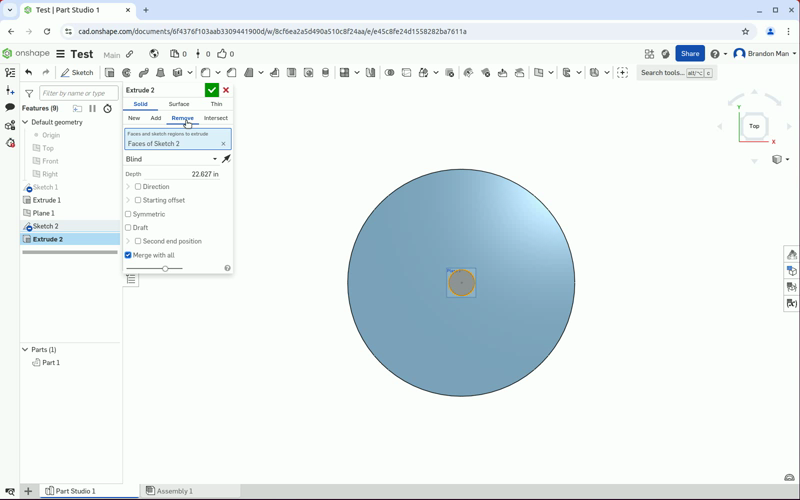
key(enter)
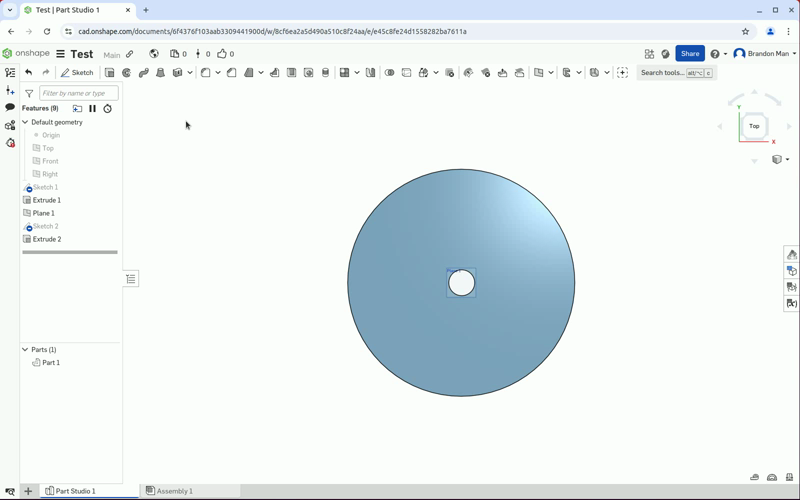
key(shift+h)
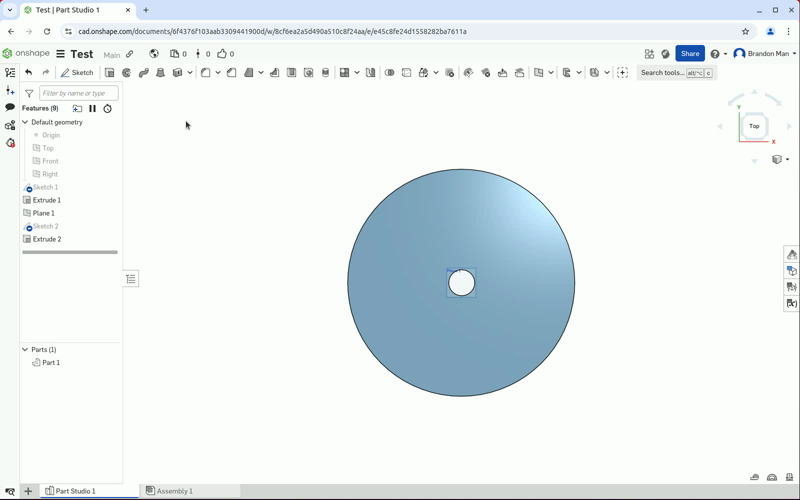
key(shift+h)
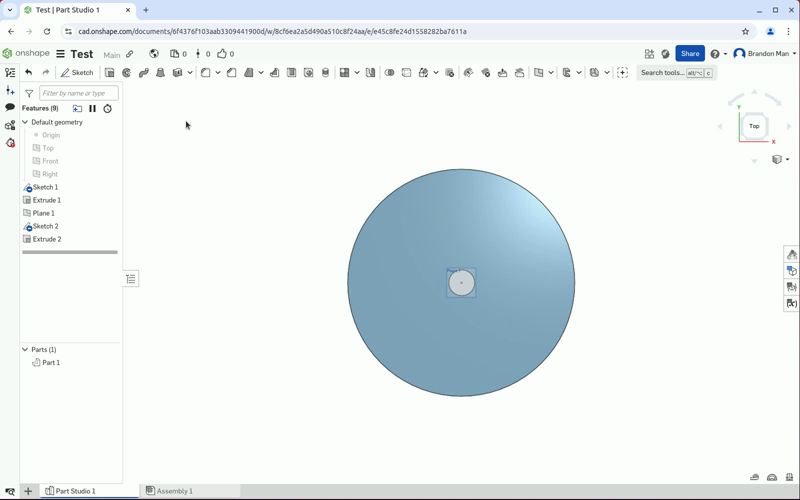
key(shift+7)
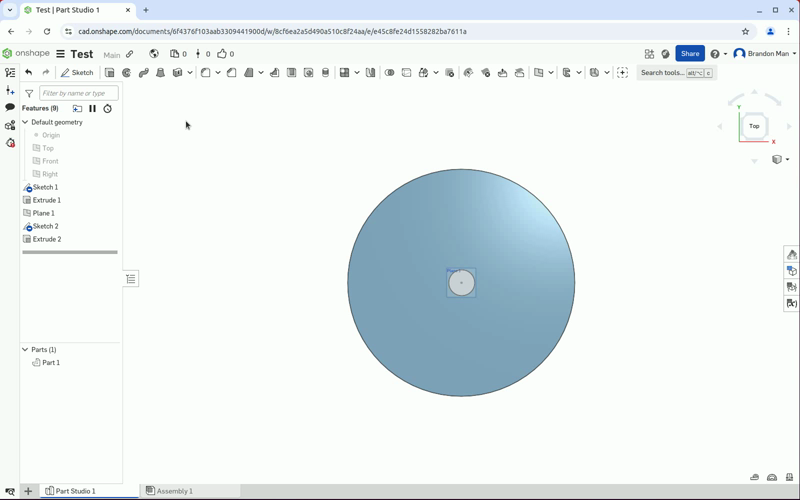
key(up, 3)
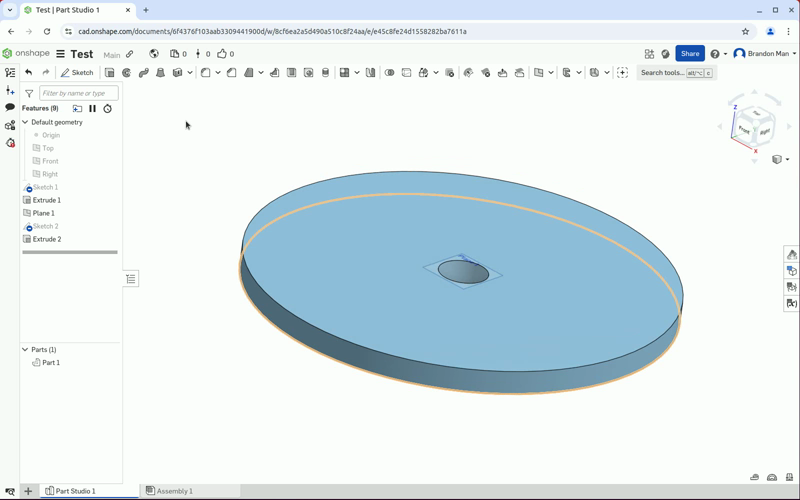
key(left, 3)
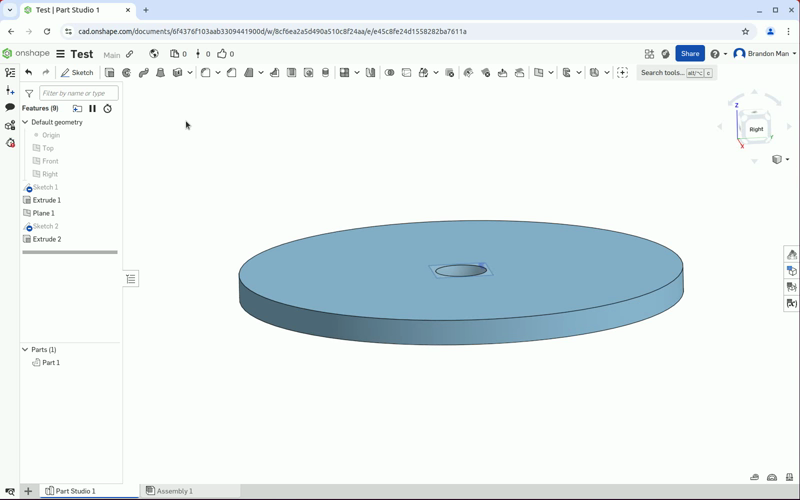
key(right, 3)
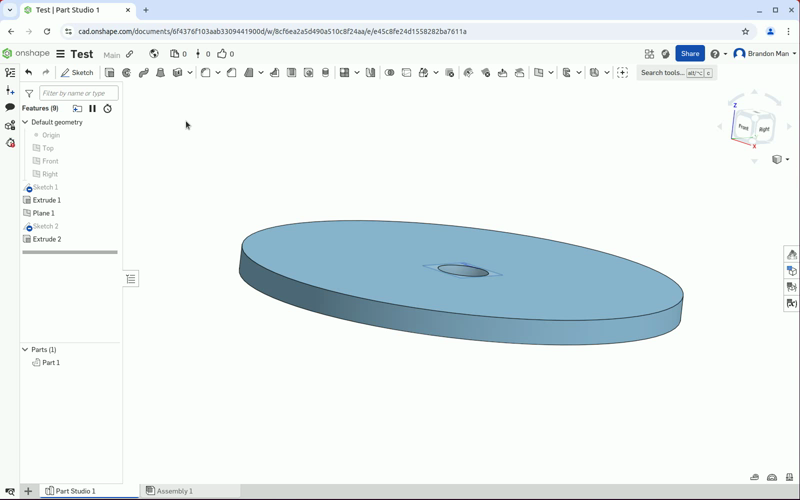
key(down, 3)
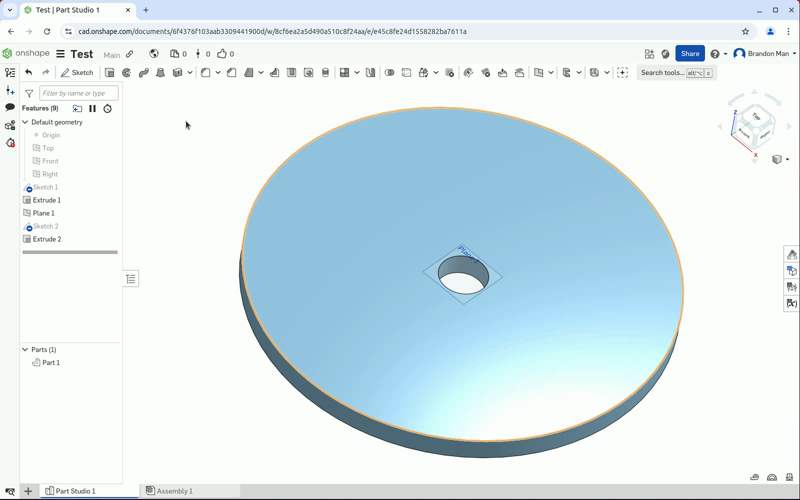
mouse_move(73, 189)
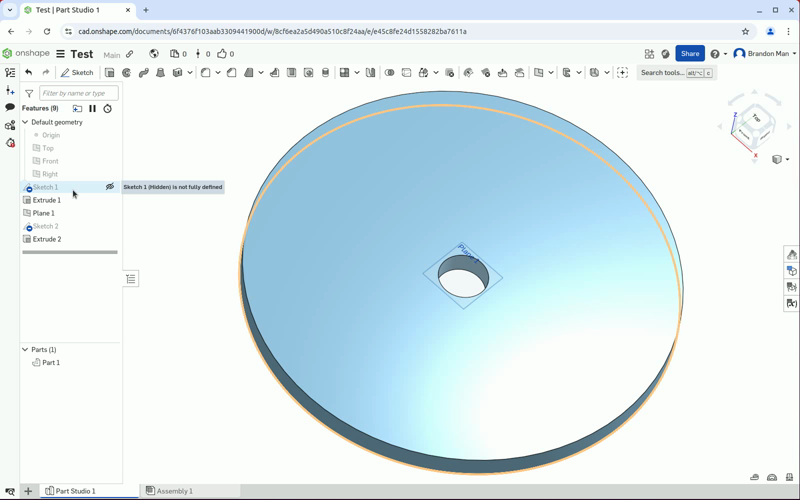
click(73, 189)